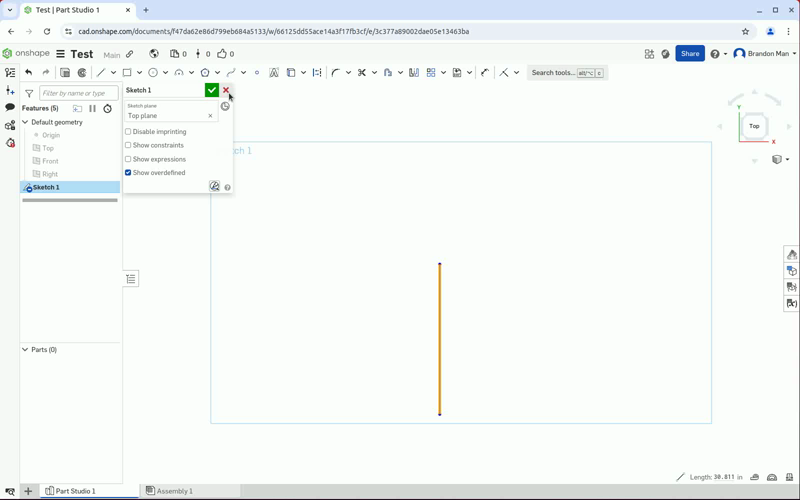
key(shift+h)
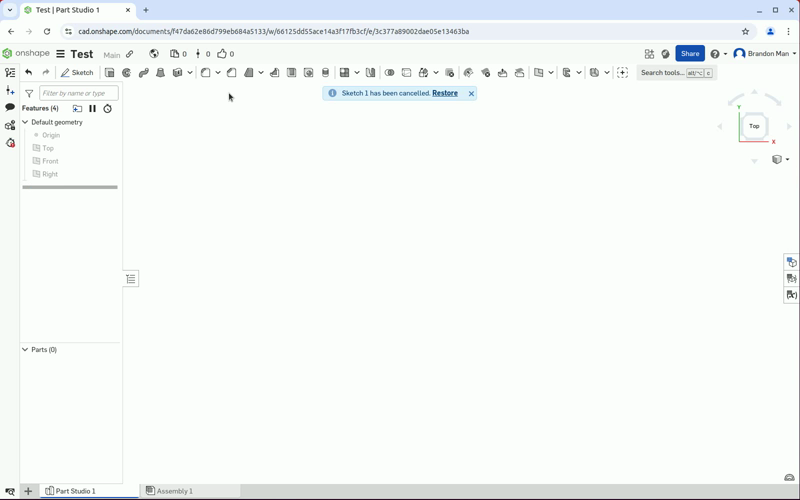
mouse_move(73, 352)
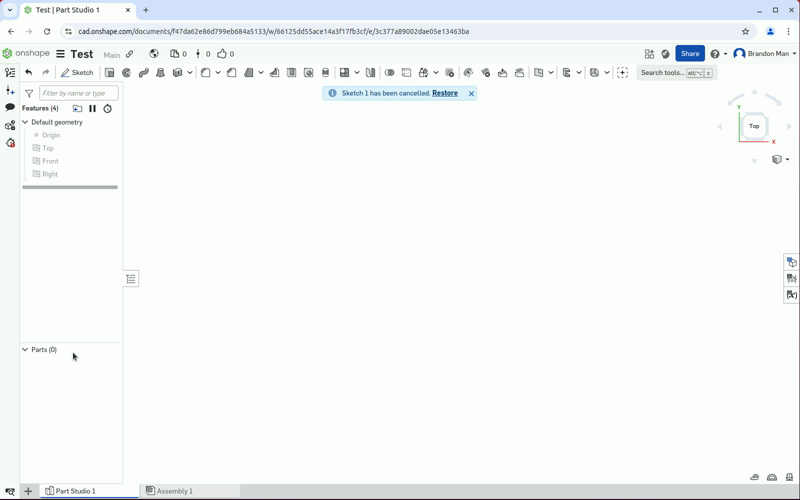
key(y)
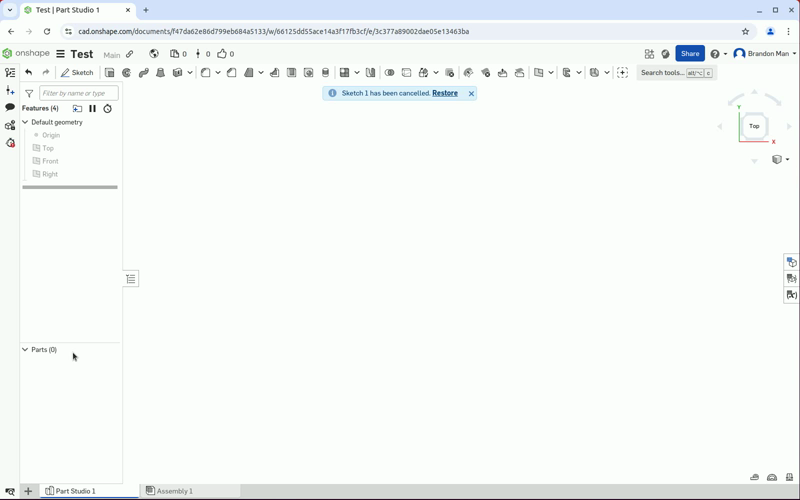
key(shift+p)
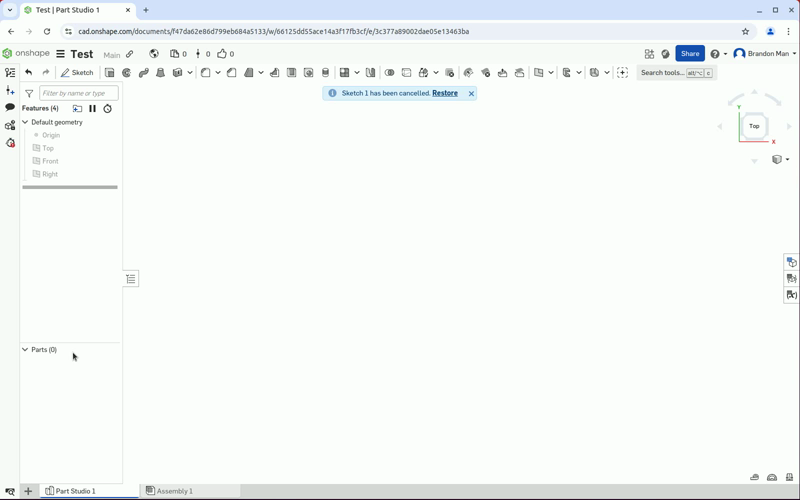
key(space)
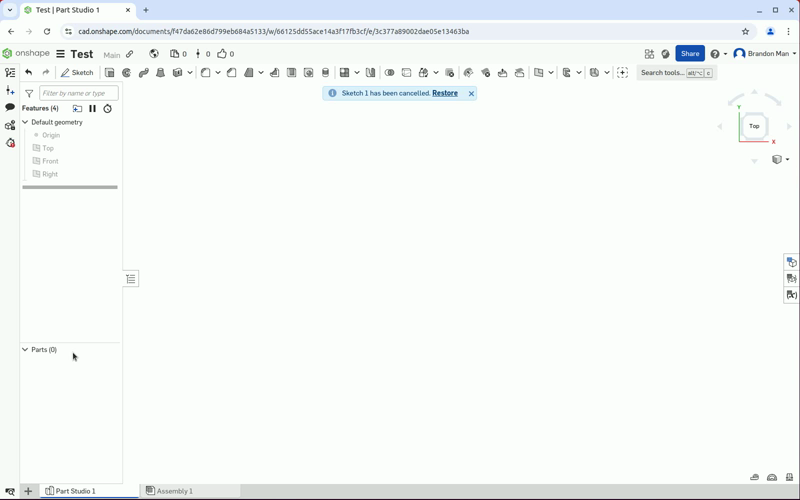
key_down(shift)
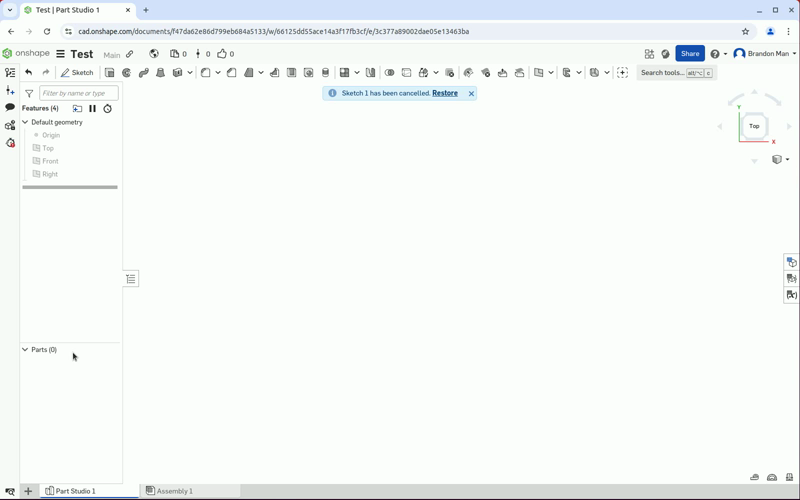
key(up)
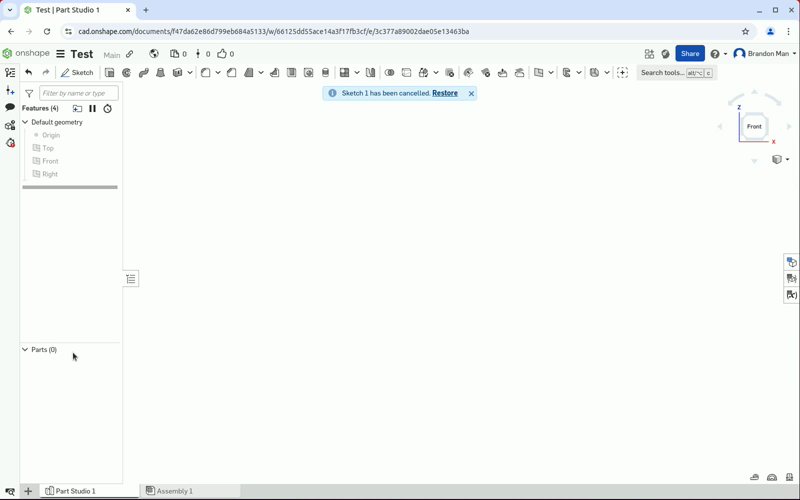
key_up(shift)
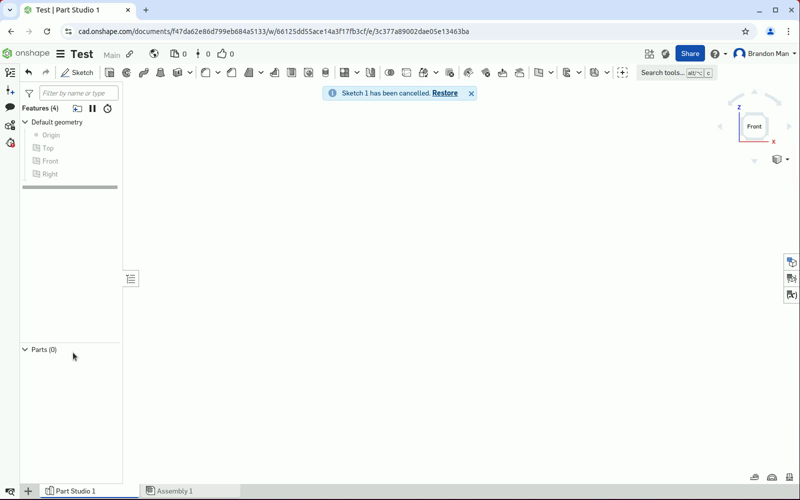
mouse_move(73, 352)
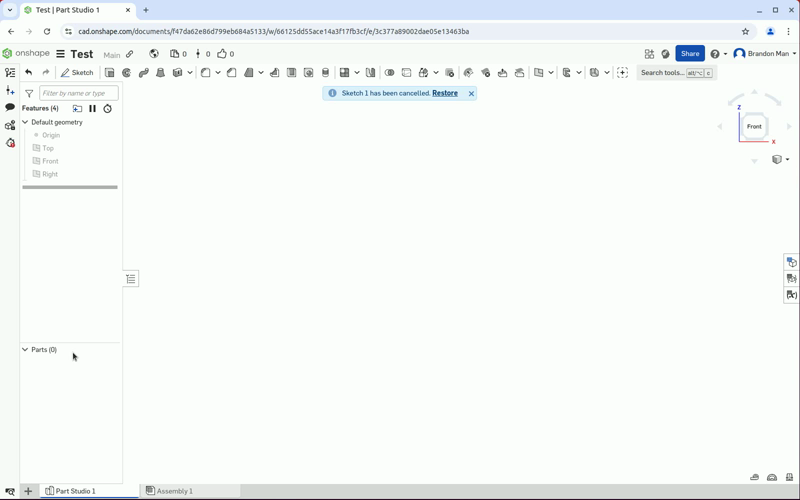
key(shift+y)
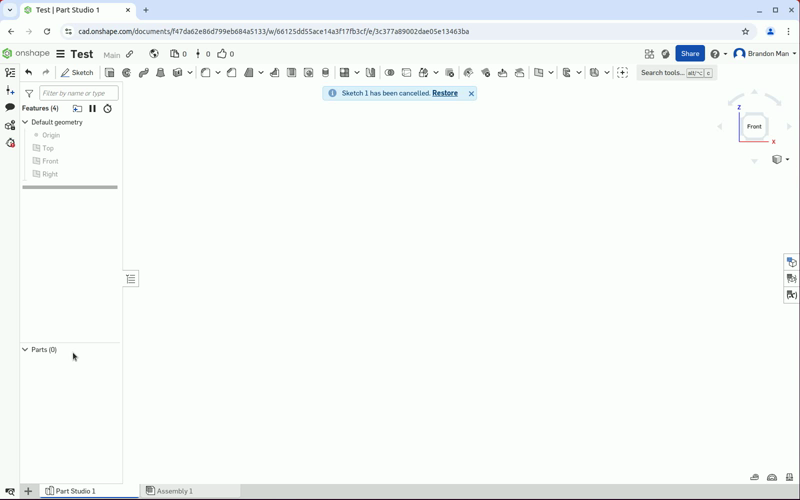
key(shift+s)
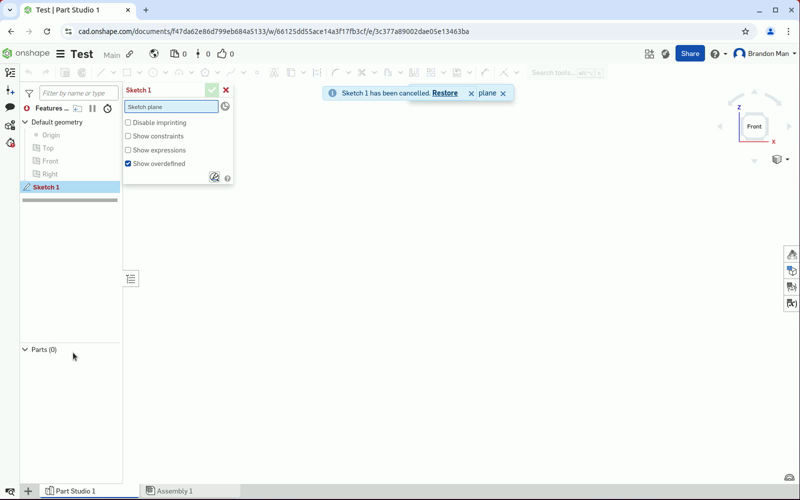
mouse_move(73, 163)
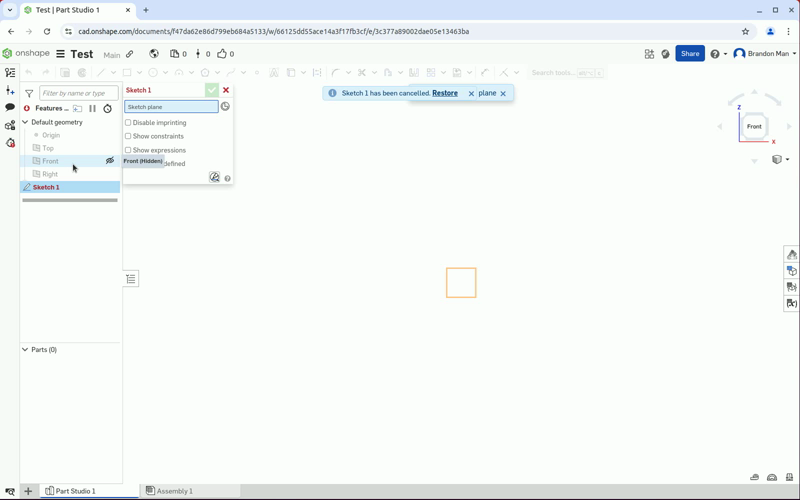
click(73, 163)
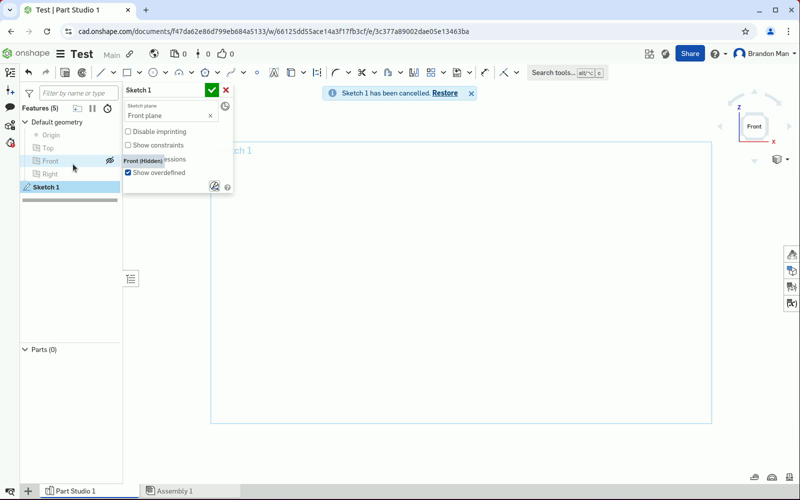
mouse_move(73, 352)
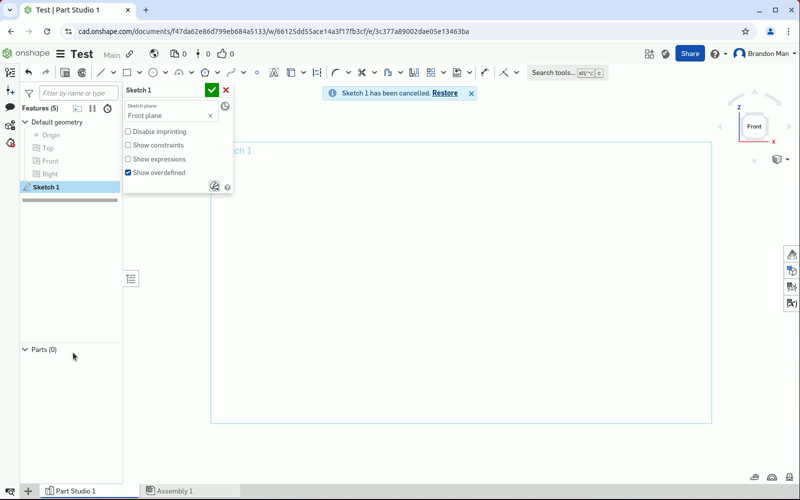
key(y)
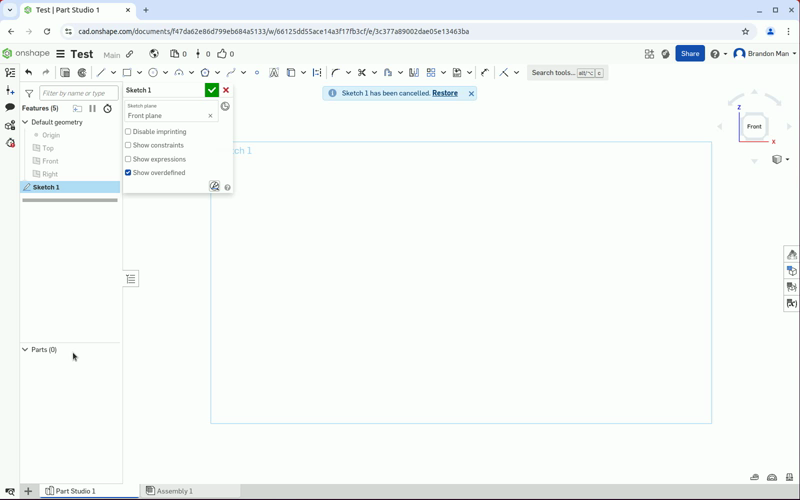
key(l)
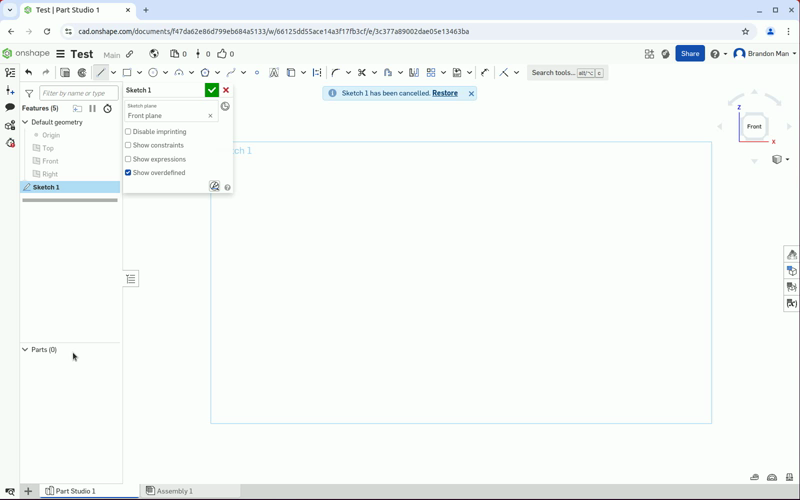
key_down(shift)
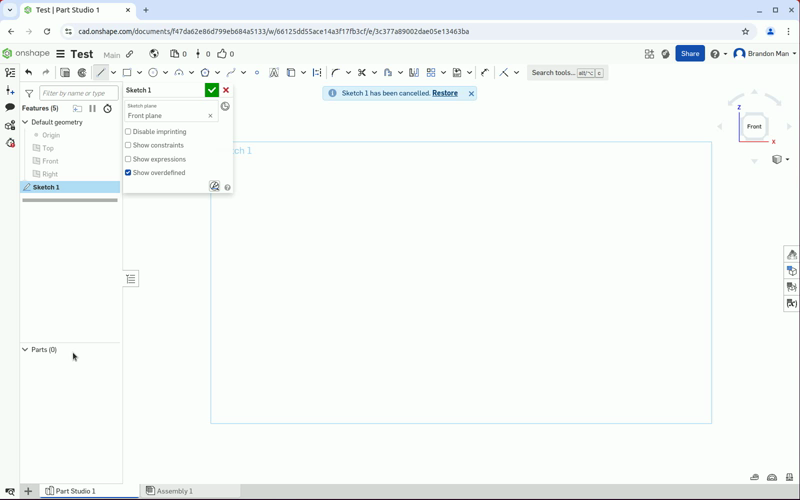
mouse_move(404, 282)
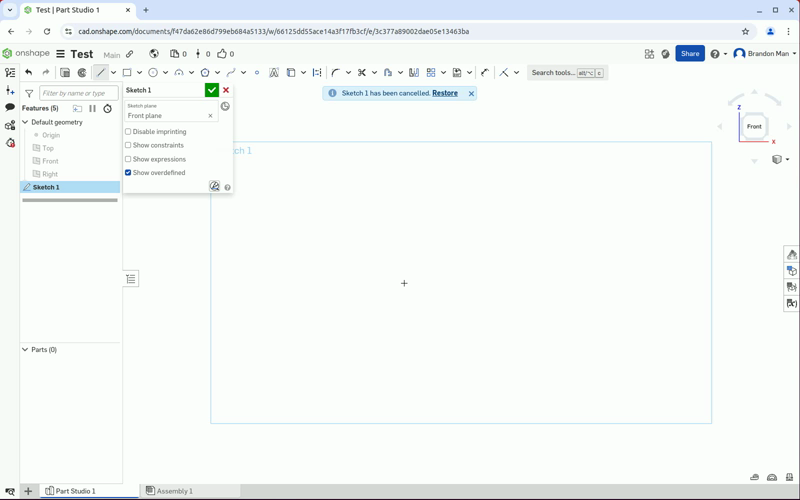
click(404, 282)
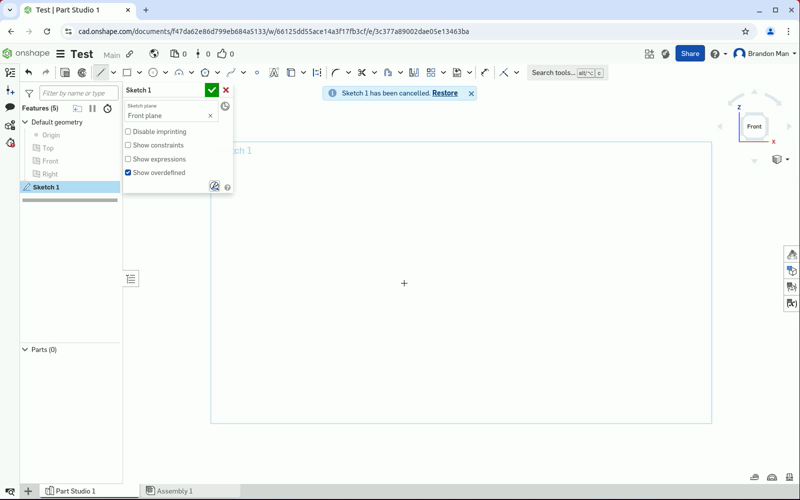
key_up(shift)
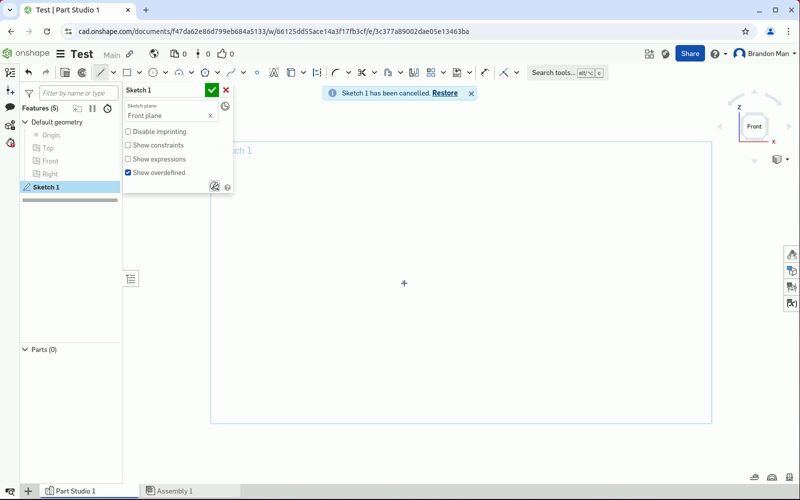
key_down(shift)
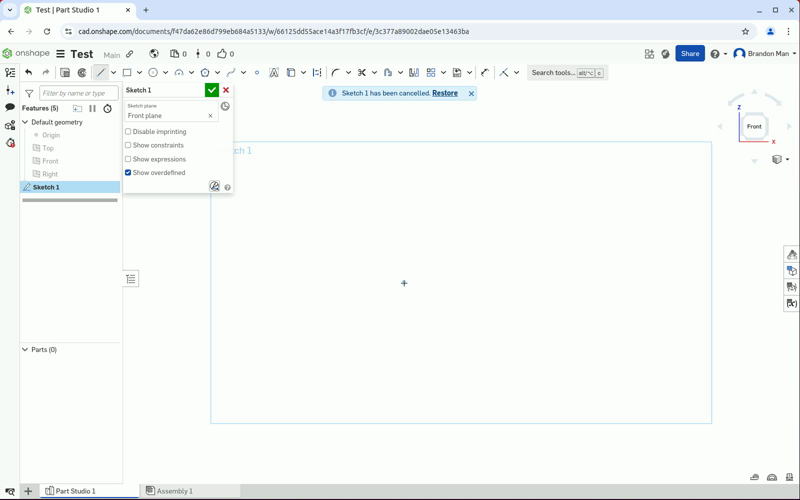
mouse_move(434, 282)
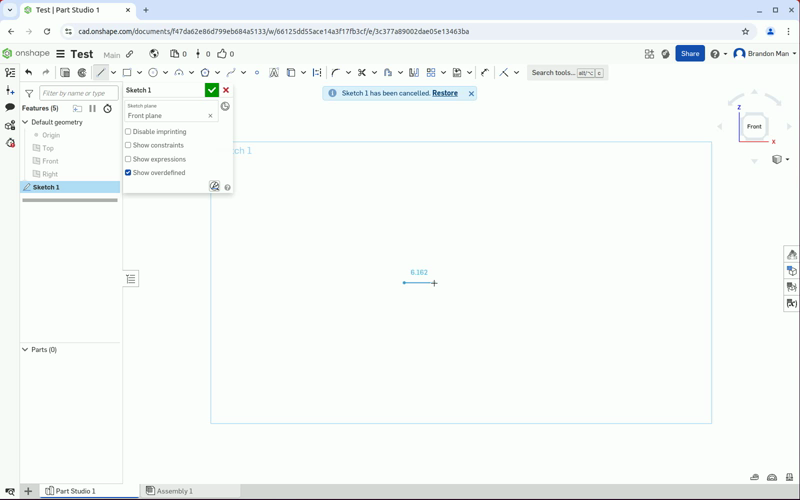
mouse_move(461, 282)
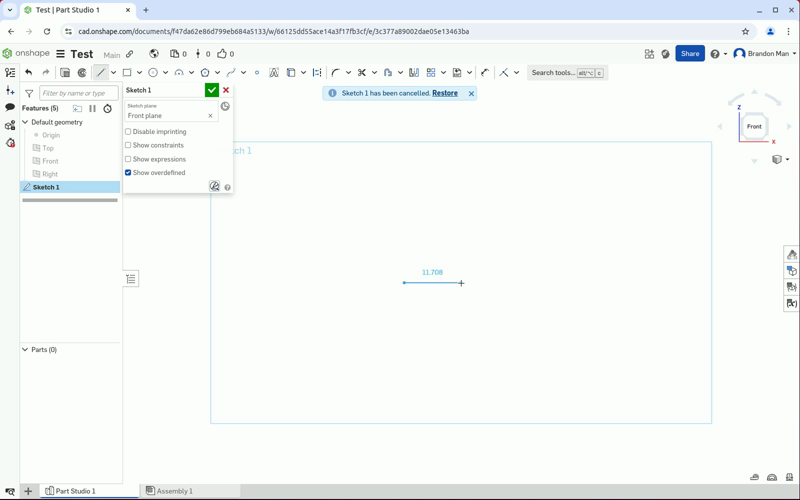
click(461, 282)
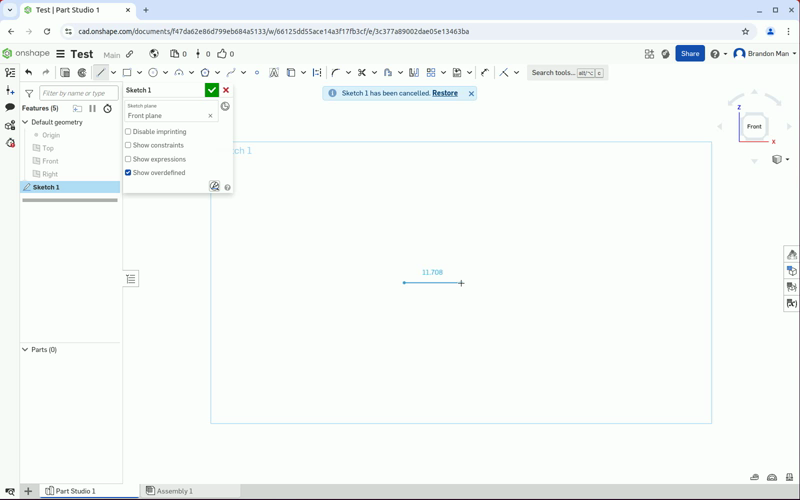
key_up(shift)
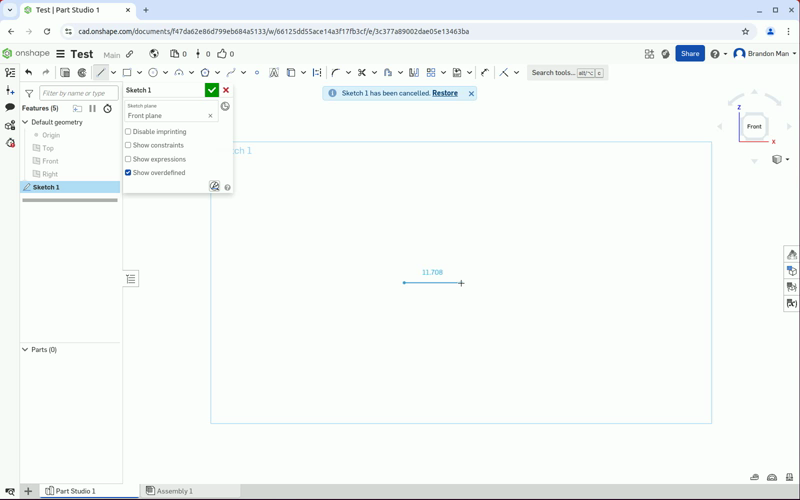
key_down(shift)
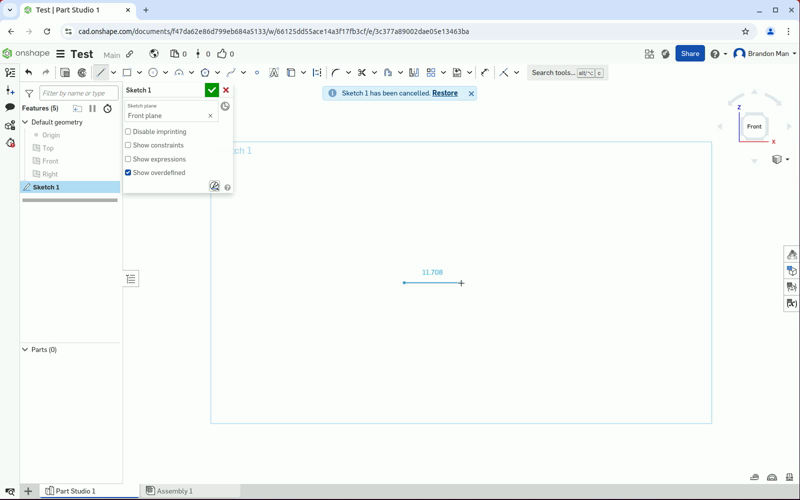
mouse_move(461, 170)
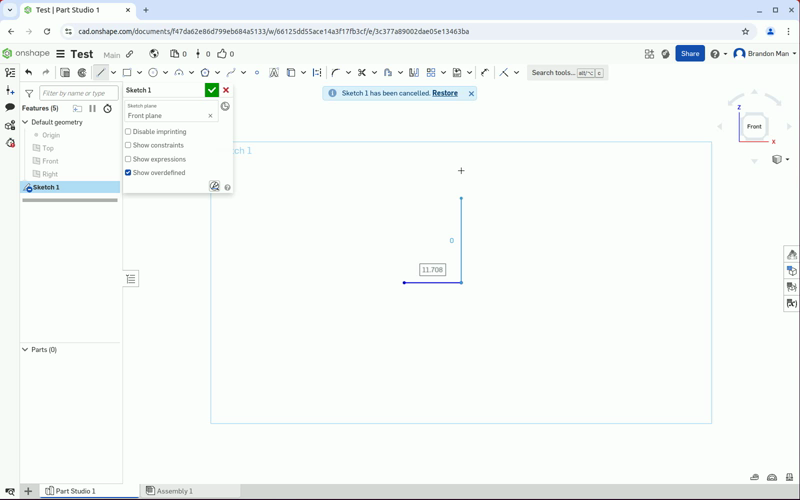
click(461, 170)
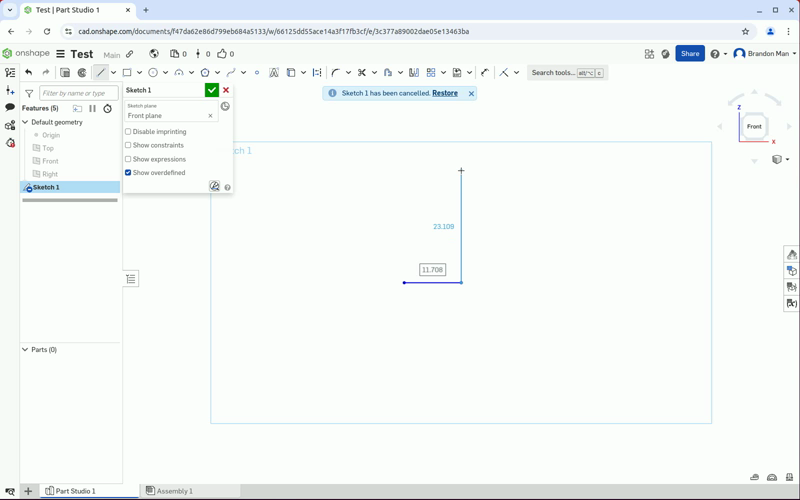
key_up(shift)
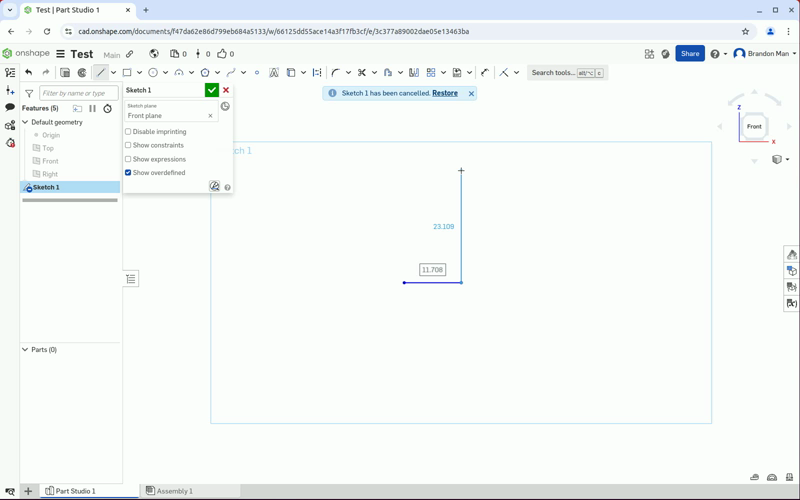
key_down(shift)
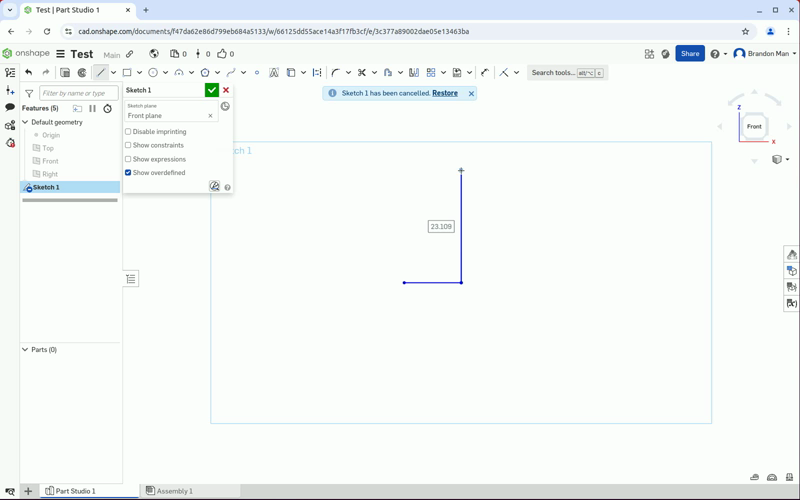
mouse_move(491, 170)
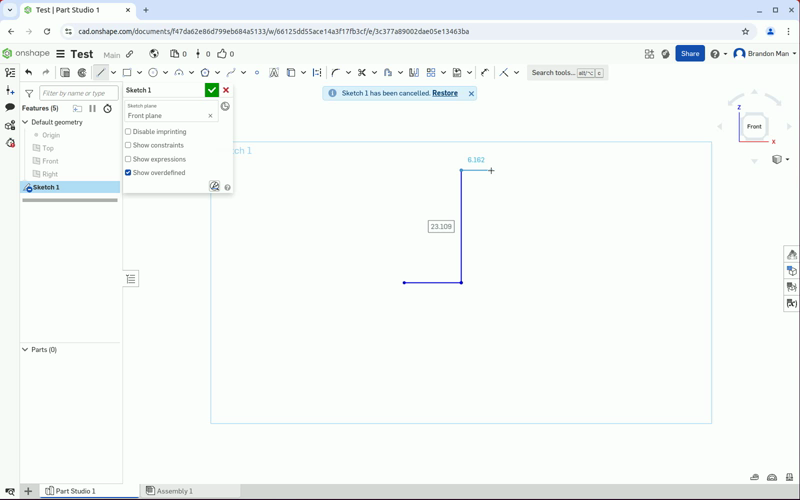
mouse_move(404, 170)
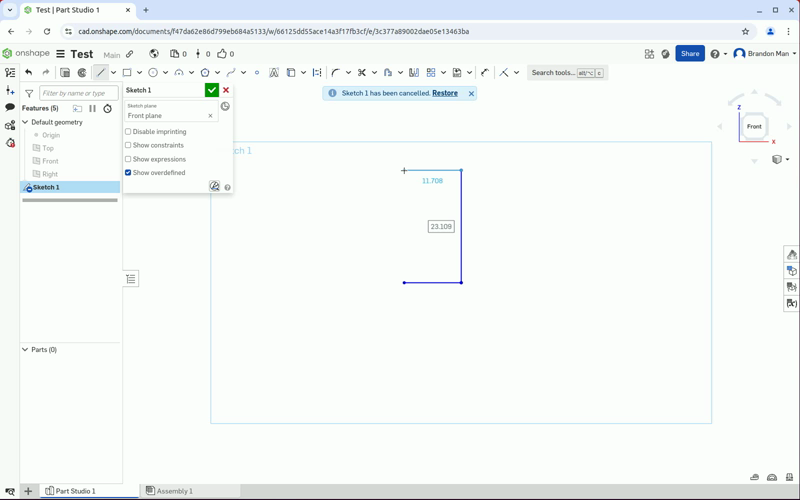
click(404, 170)
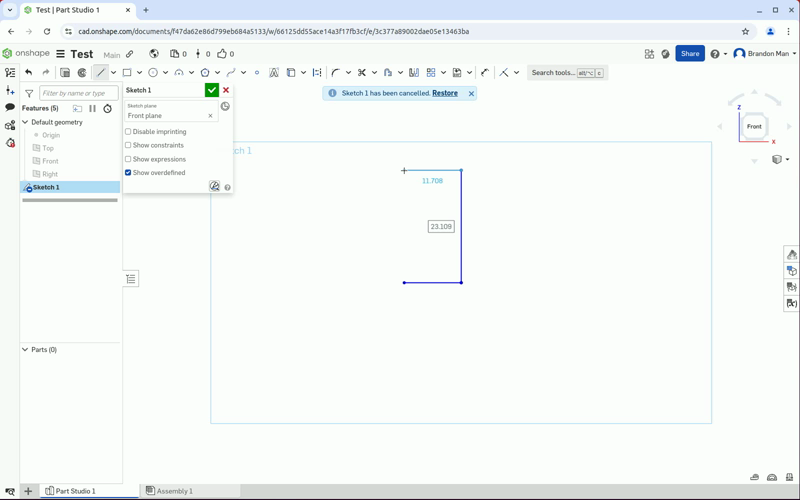
key_up(shift)
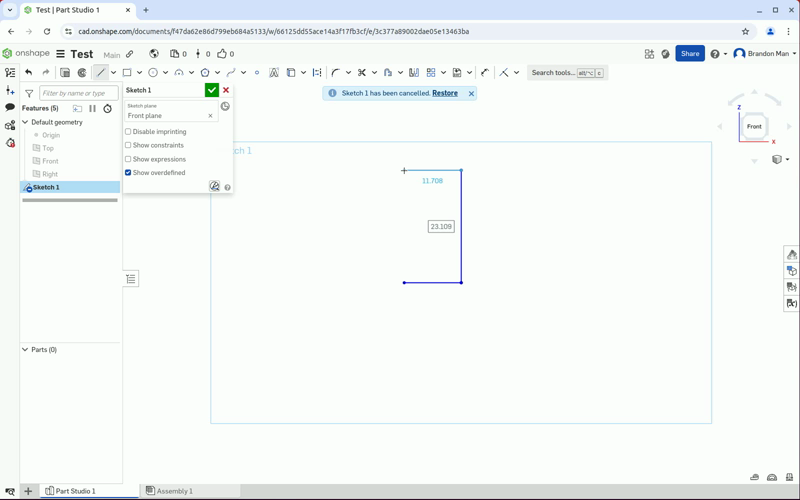
key_down(shift)
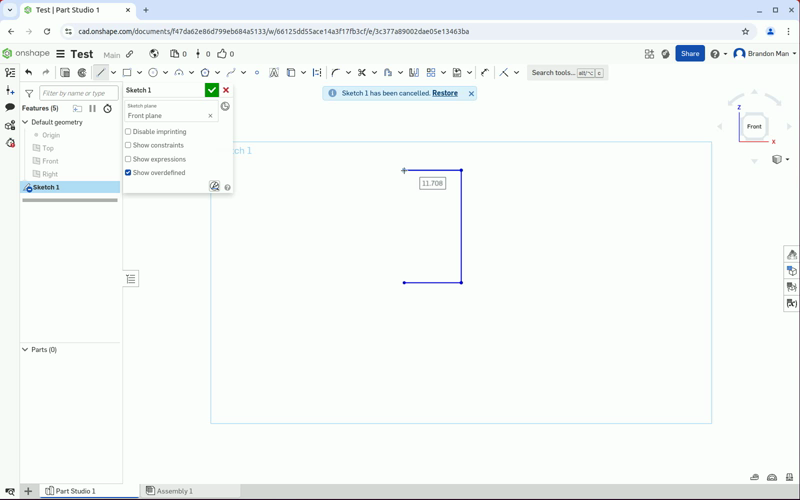
mouse_move(404, 282)
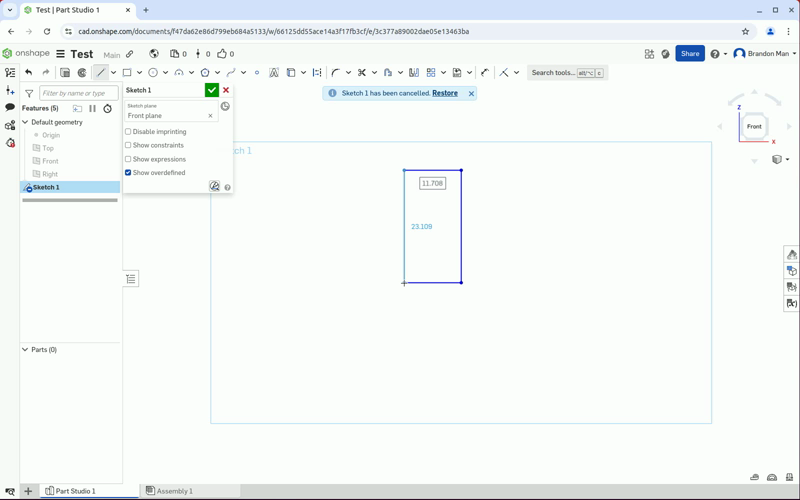
key_up(shift)
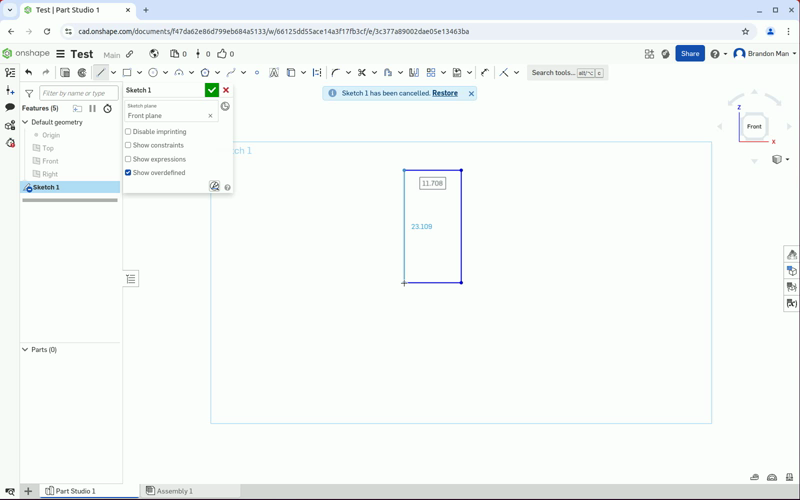
click(404, 282)
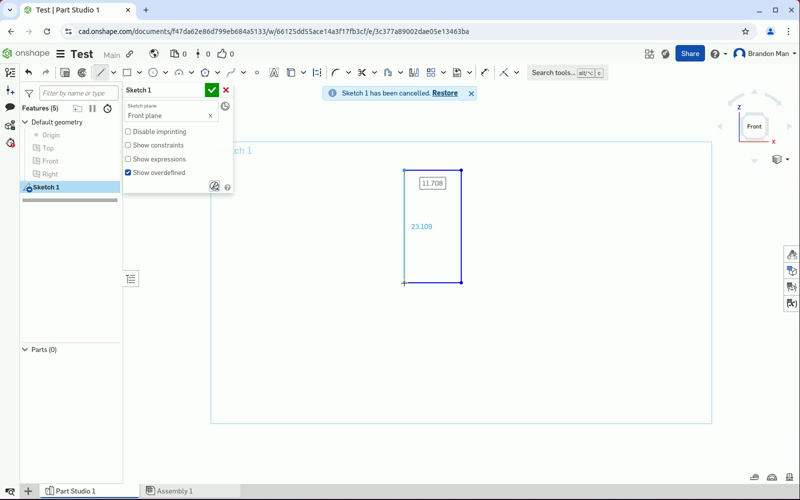
key(esc)
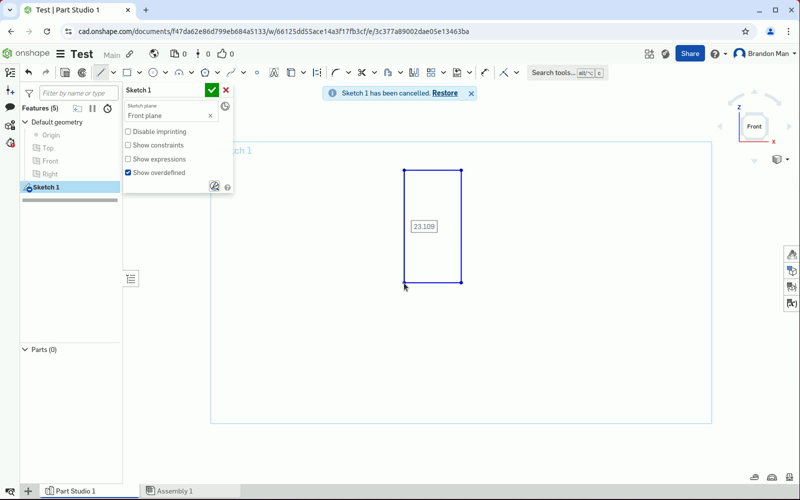
mouse_move(425, 182)
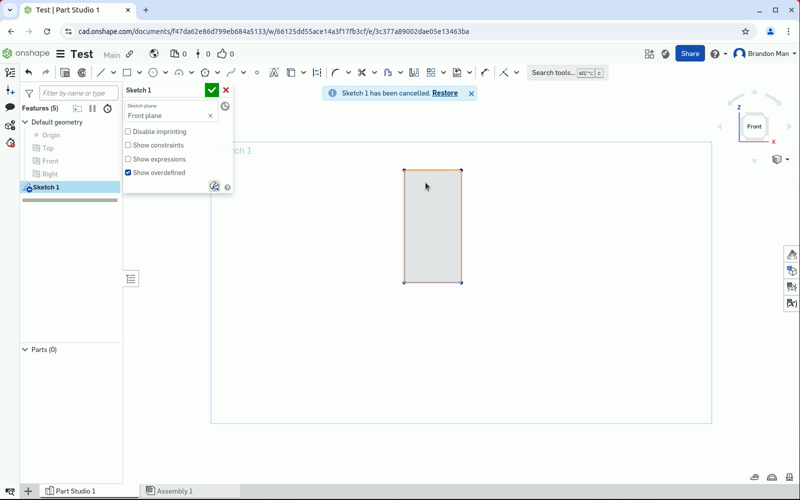
click(425, 182)
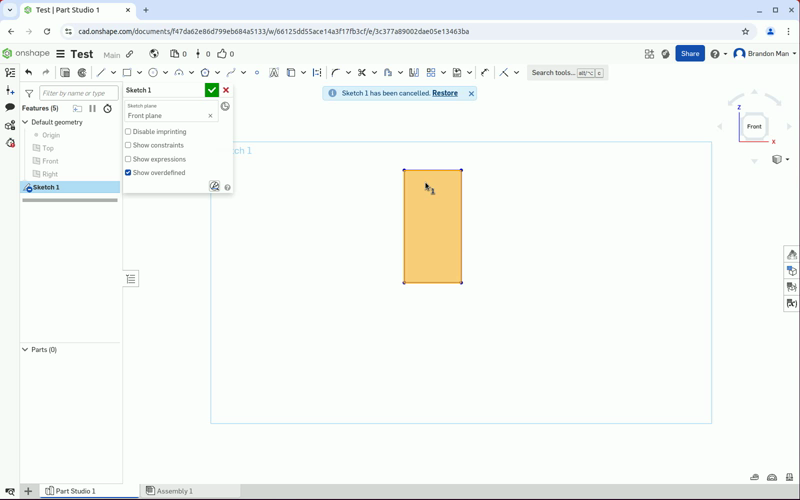
mouse_move(73, 352)
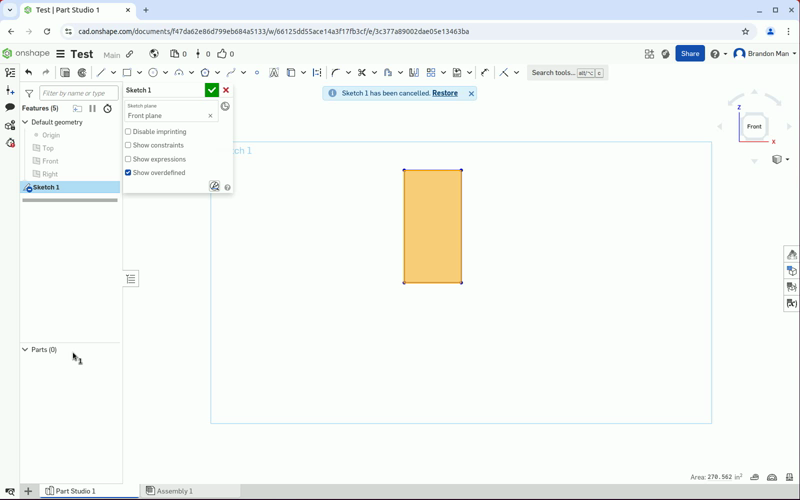
key(shift+y)
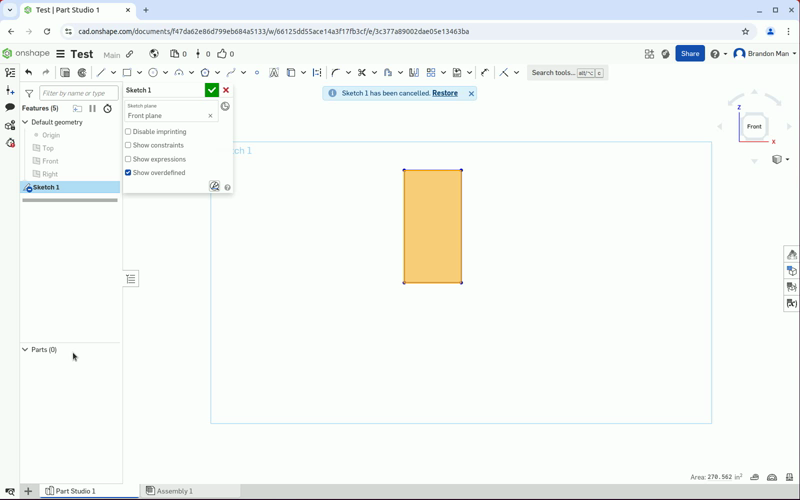
key(shift+e)
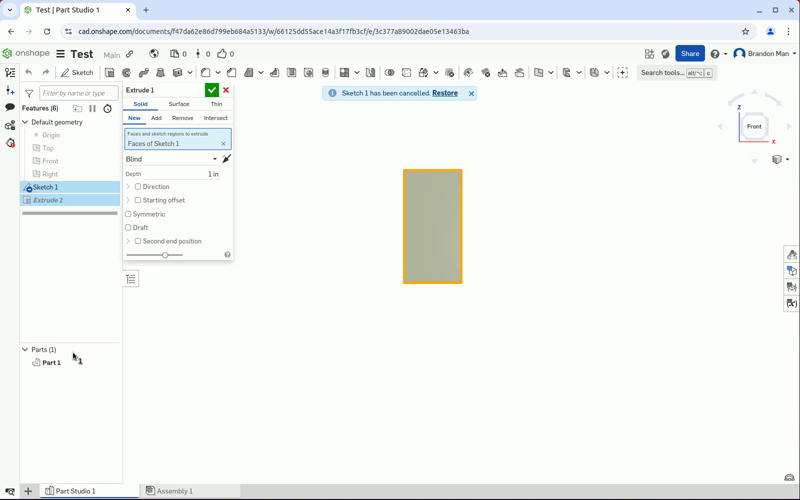
mouse_move(143, 106)
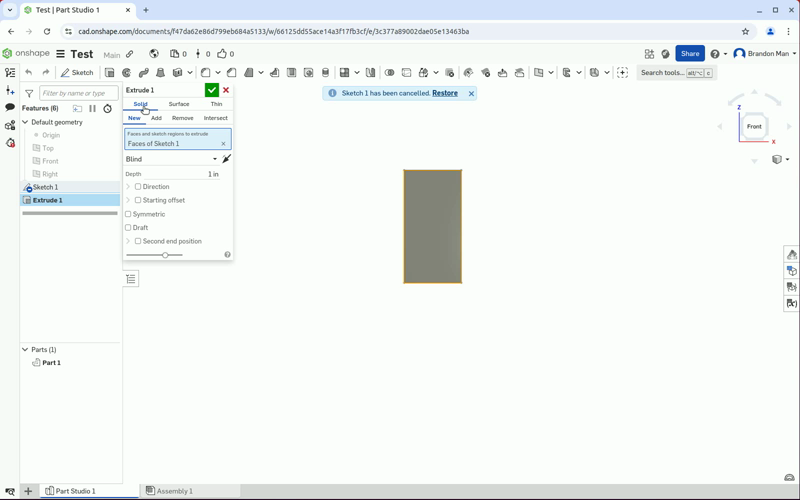
click(143, 106)
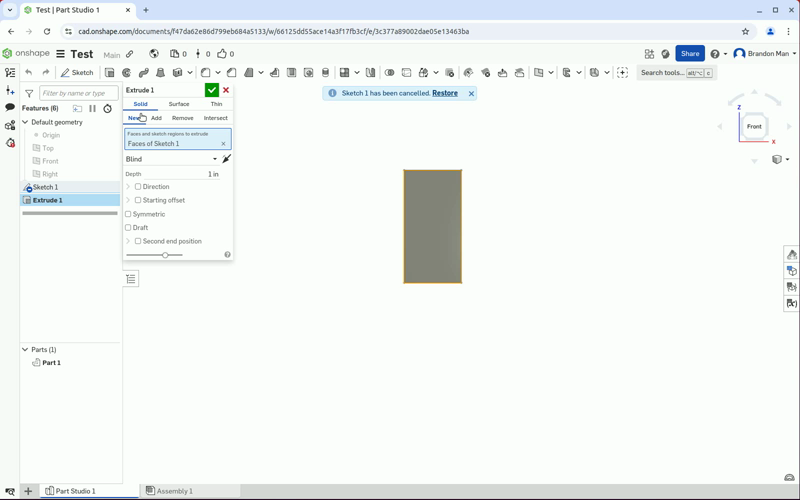
mouse_move(137, 120)
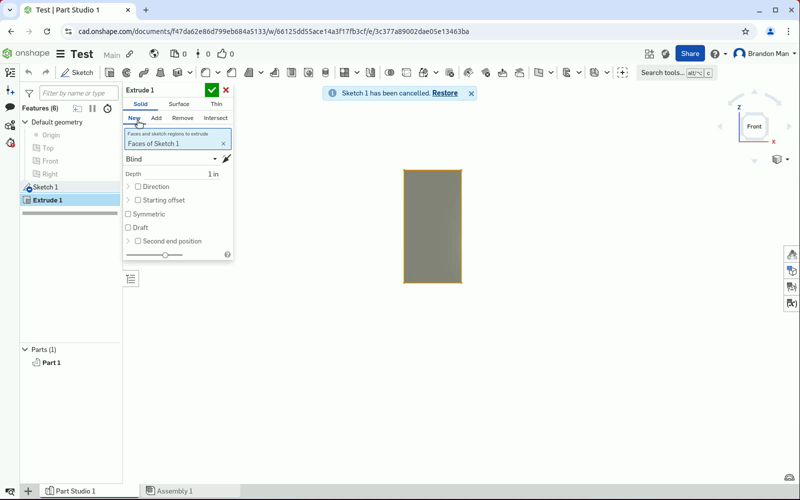
click(137, 120)
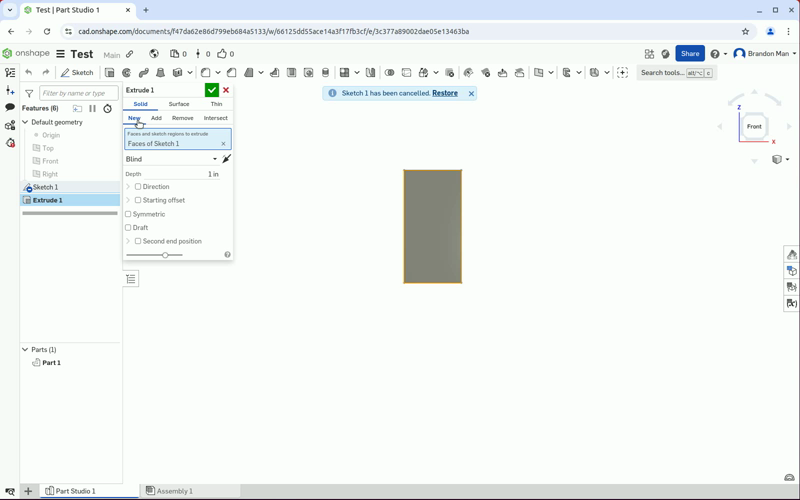
key(tab, 4)
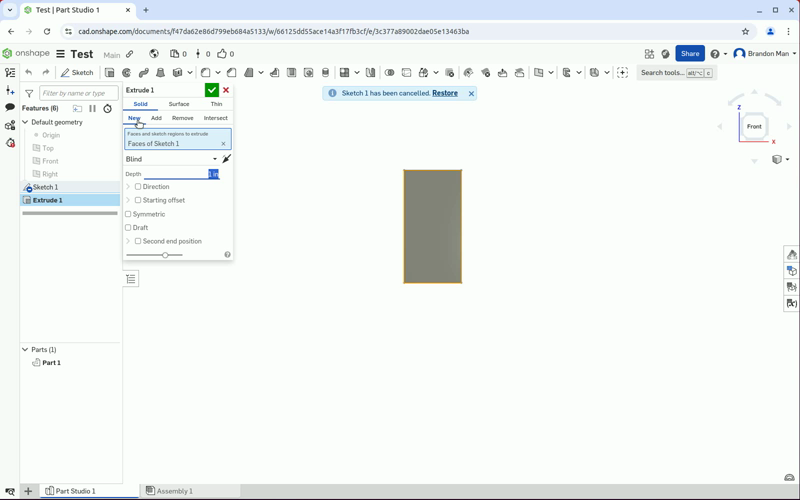
text(23.108)
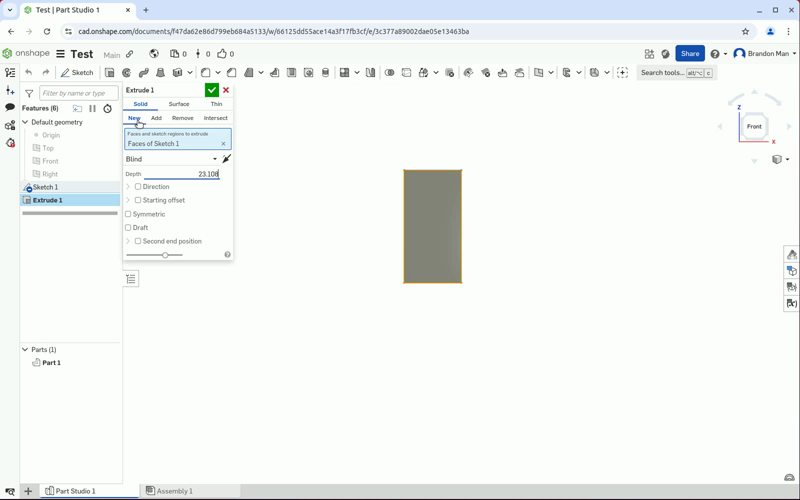
key(enter)
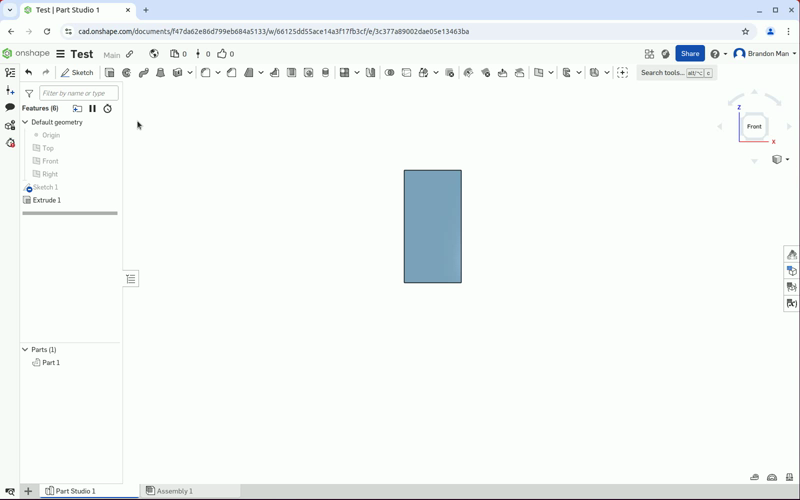
key(shift+h)
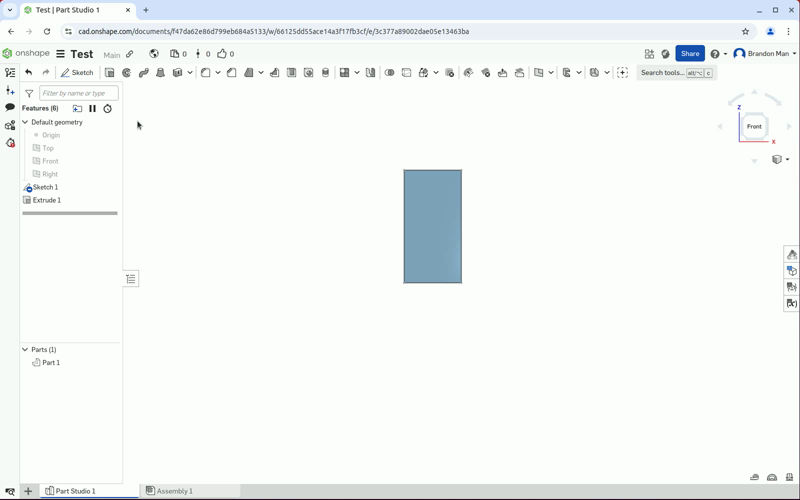
key(shift+h)
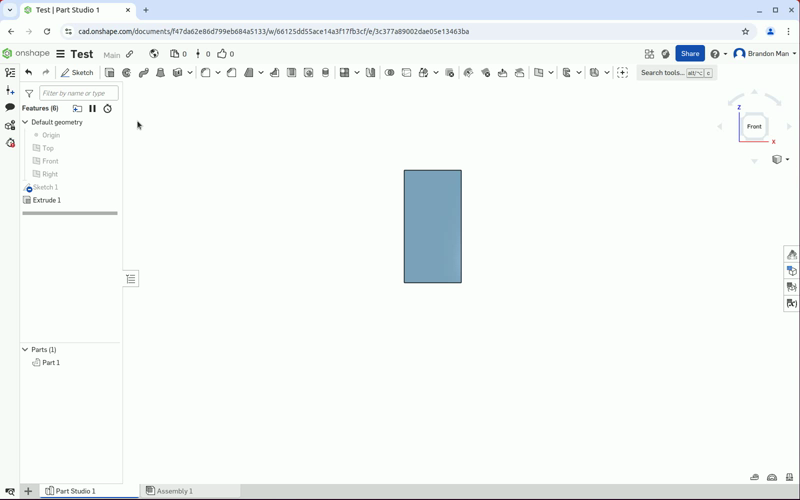
mouse_move(73, 189)
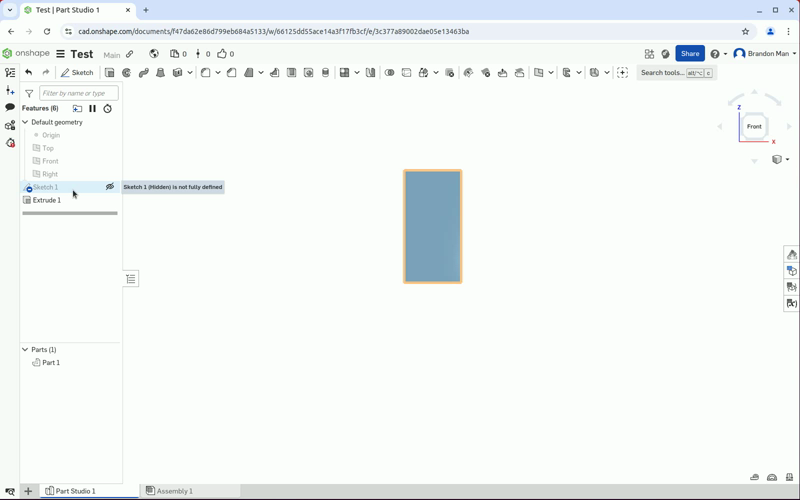
click(73, 189)
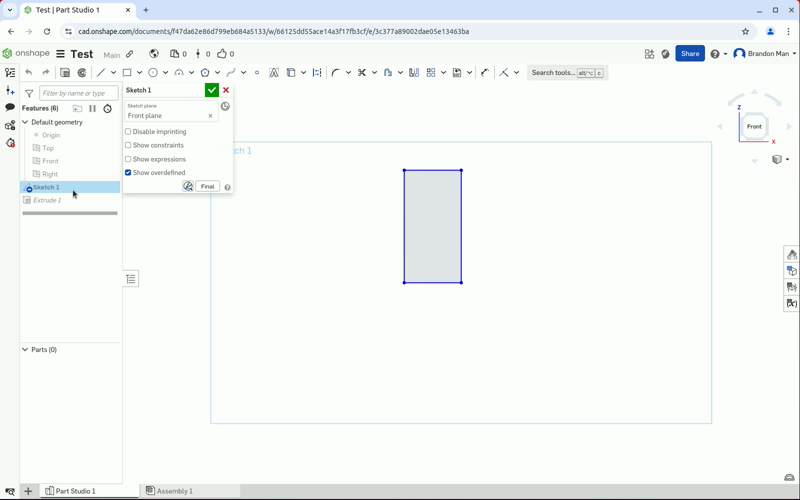
mouse_move(229, 92)
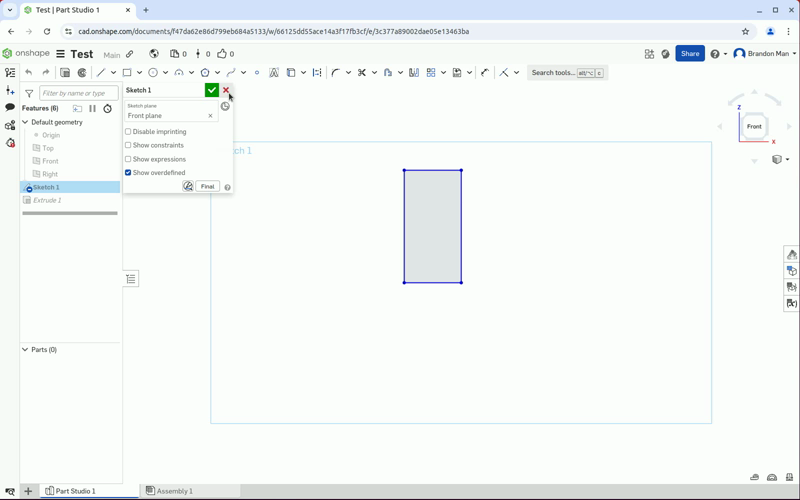
click(229, 92)
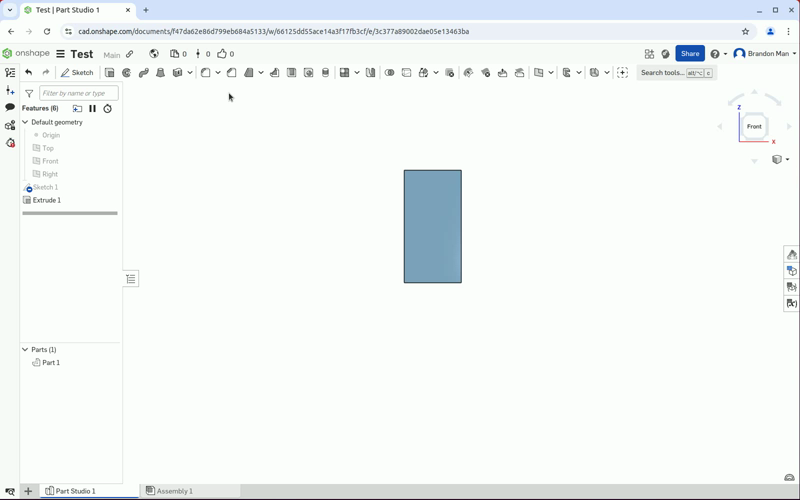
mouse_move(73, 352)
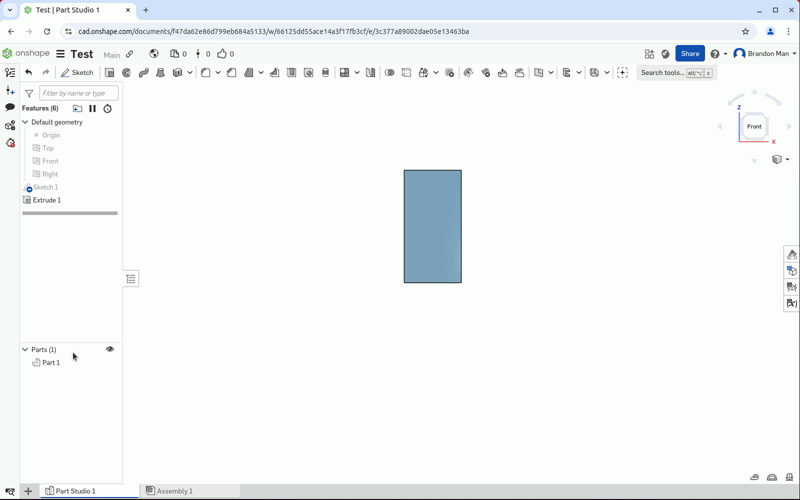
key(y)
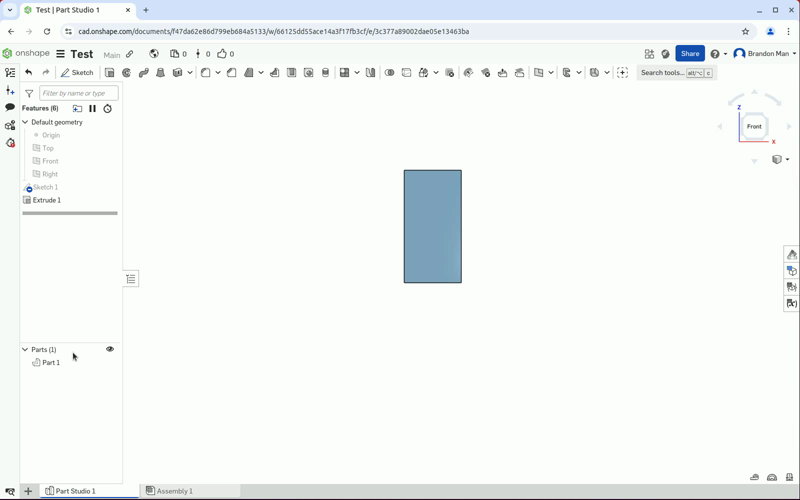
key(shift+p)
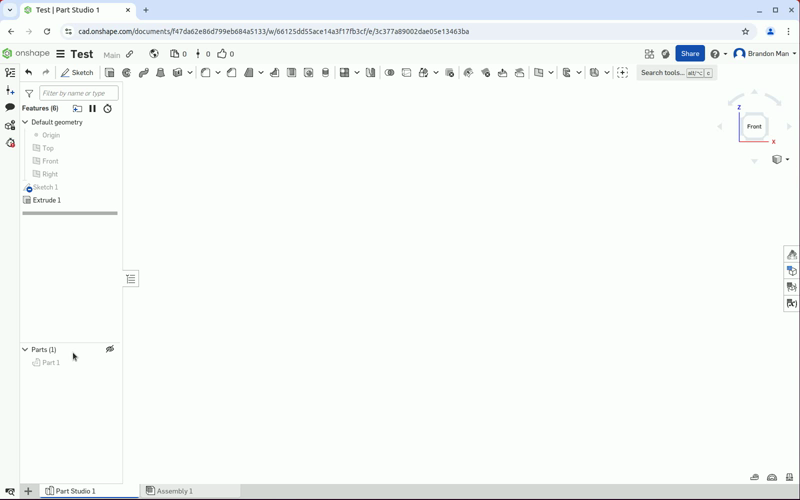
key(space)
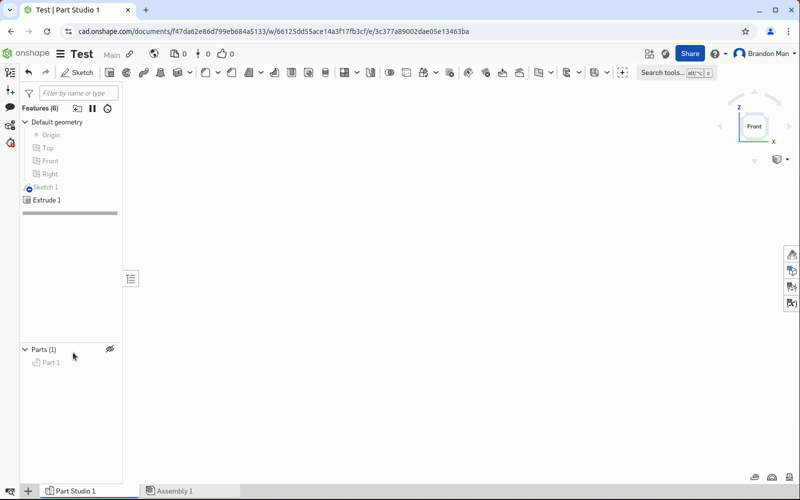
key_down(shift)
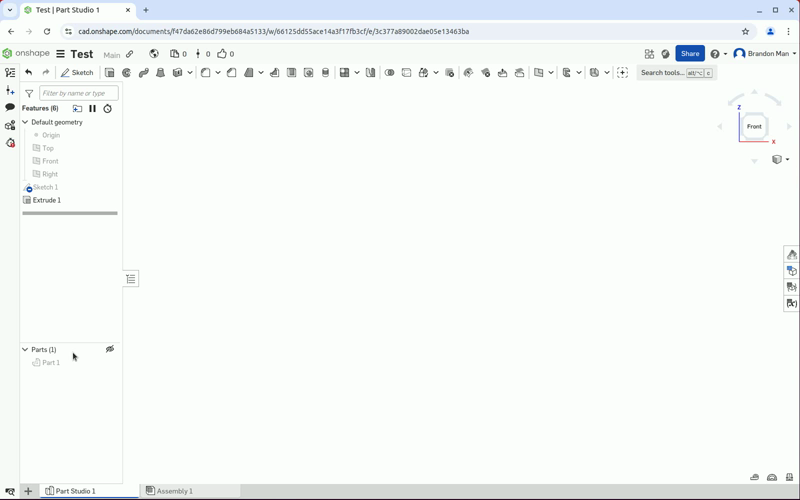
key(left)
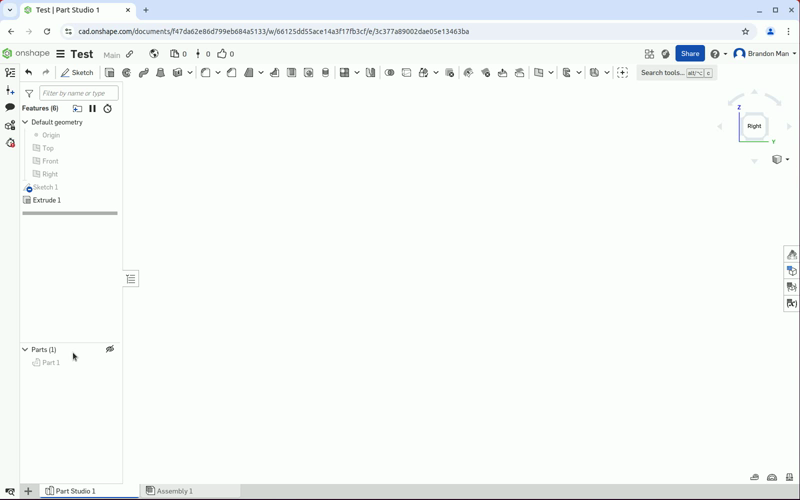
key_up(shift)
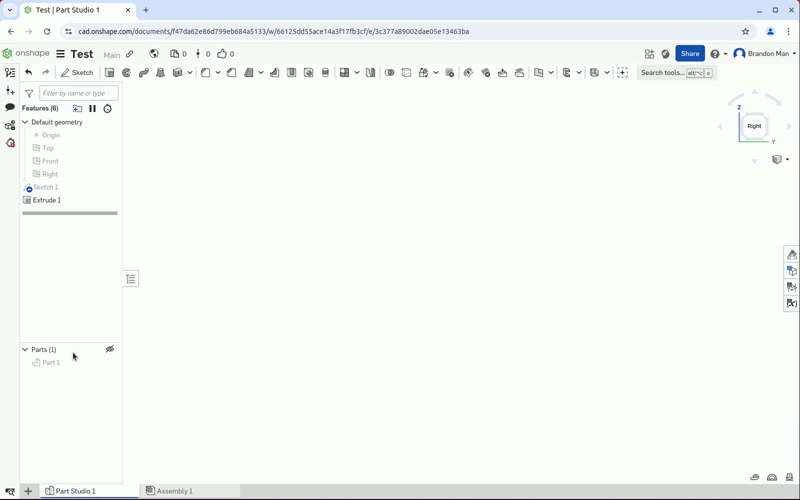
mouse_move(73, 352)
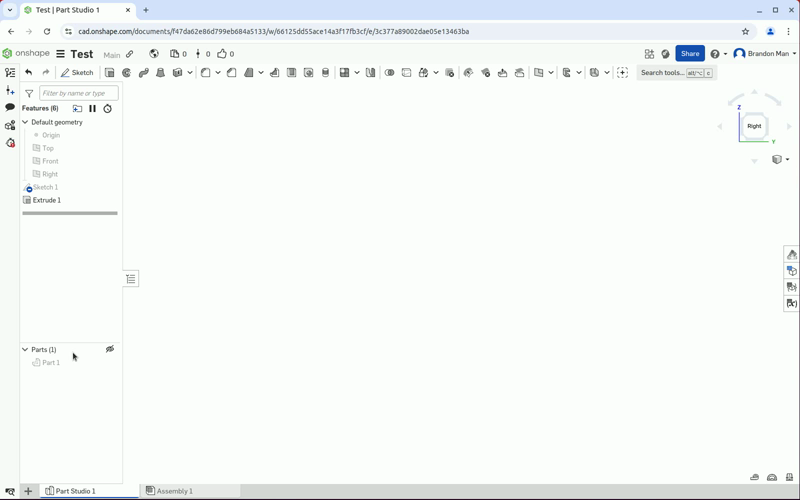
key(shift+y)
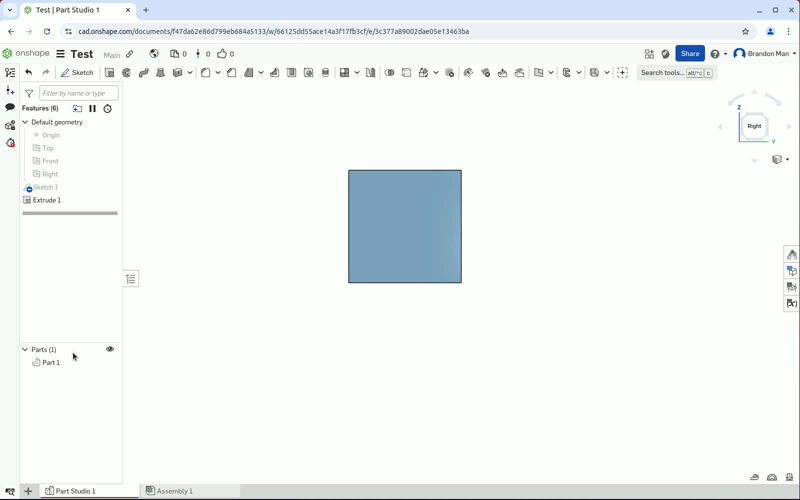
mouse_move(541, 75)
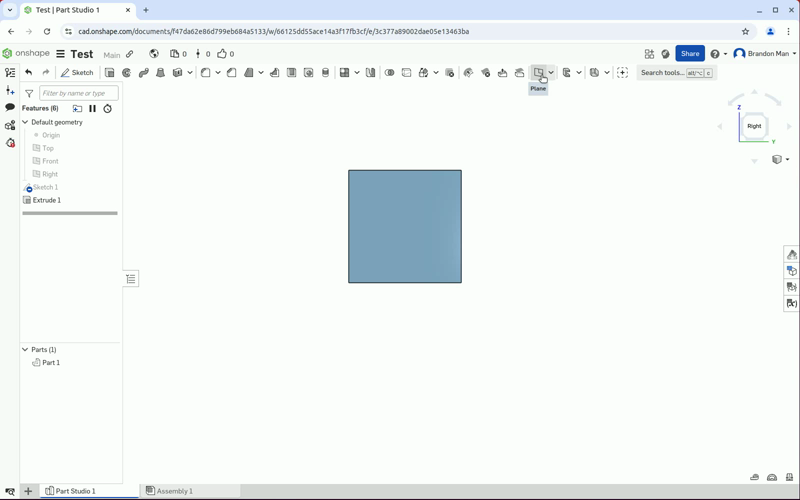
click(541, 75)
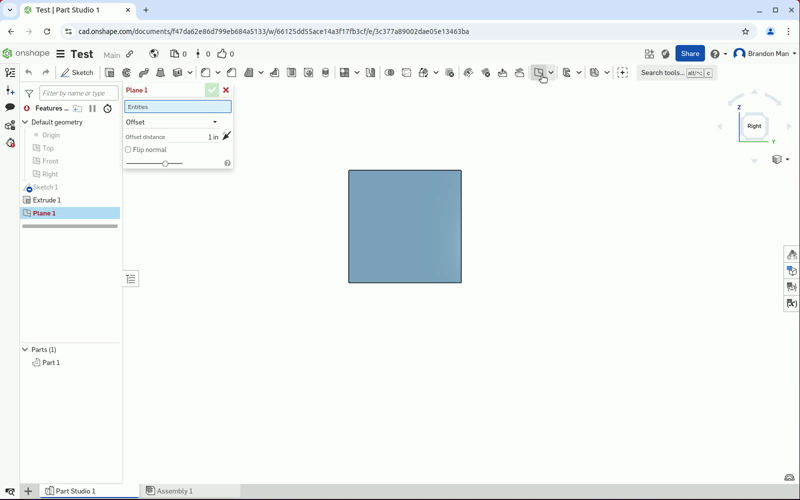
mouse_move(73, 176)
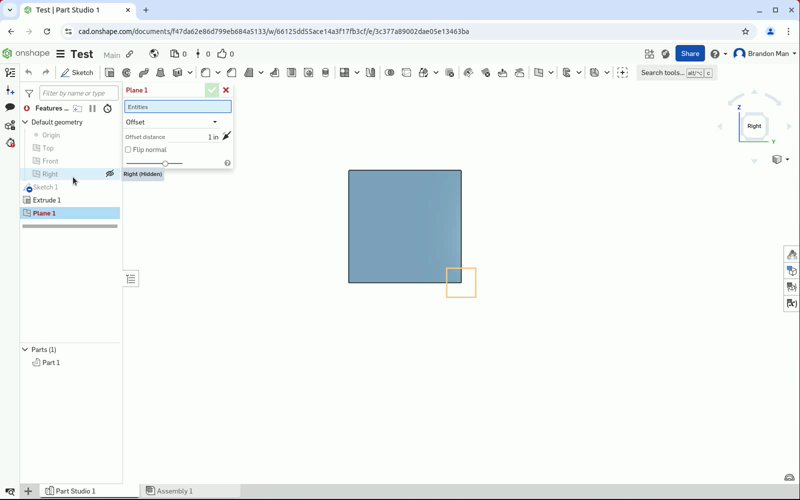
click(73, 176)
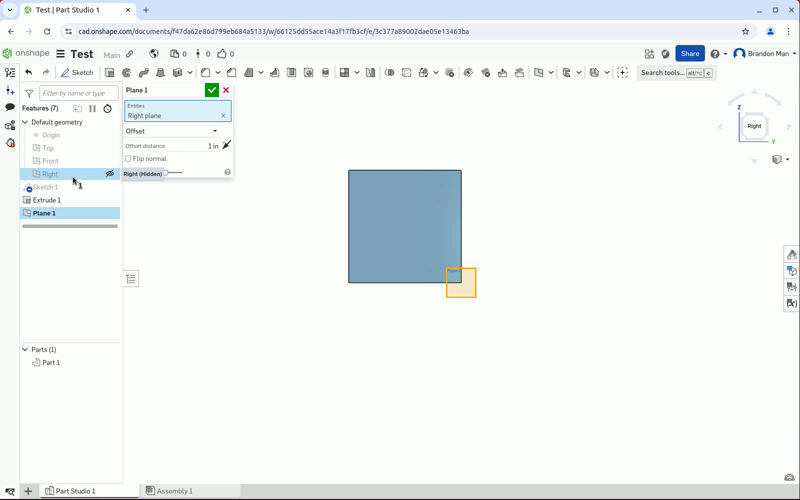
key(tab, 2)
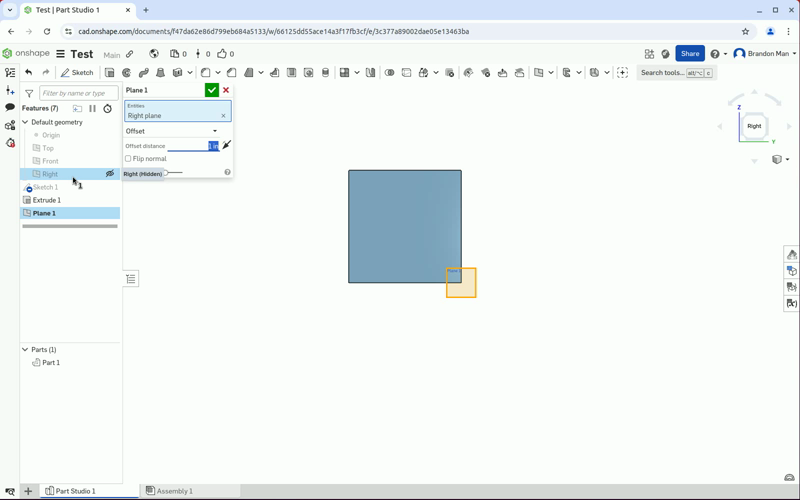
text(11.554)
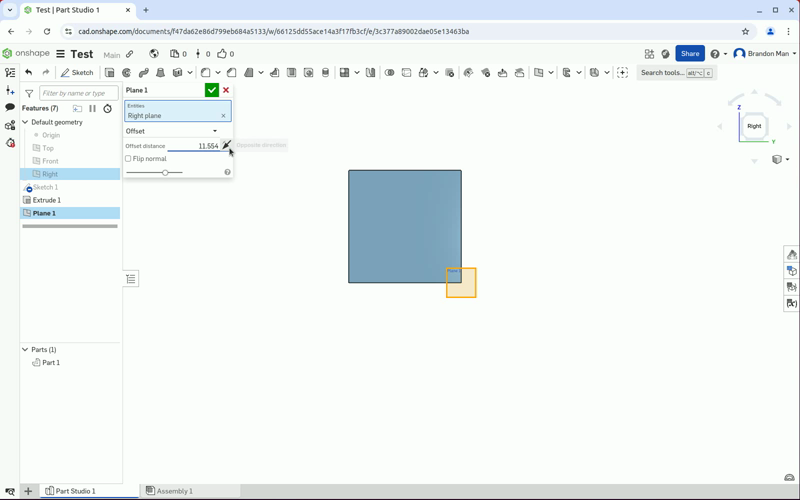
mouse_move(229, 147)
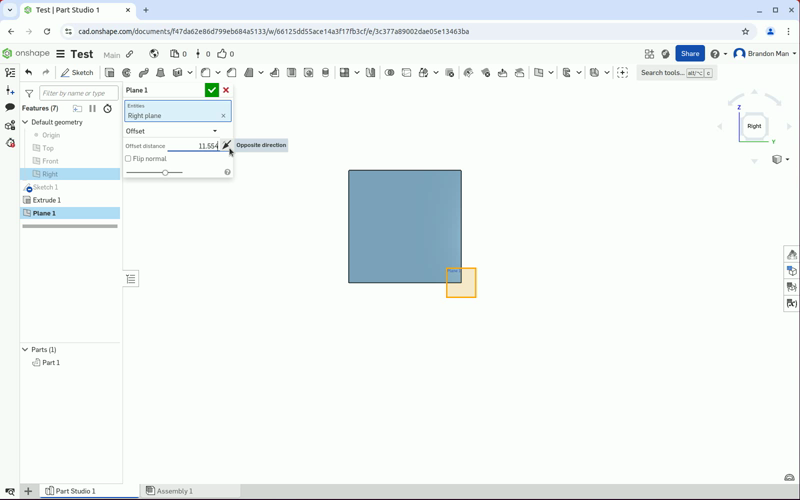
click(229, 147)
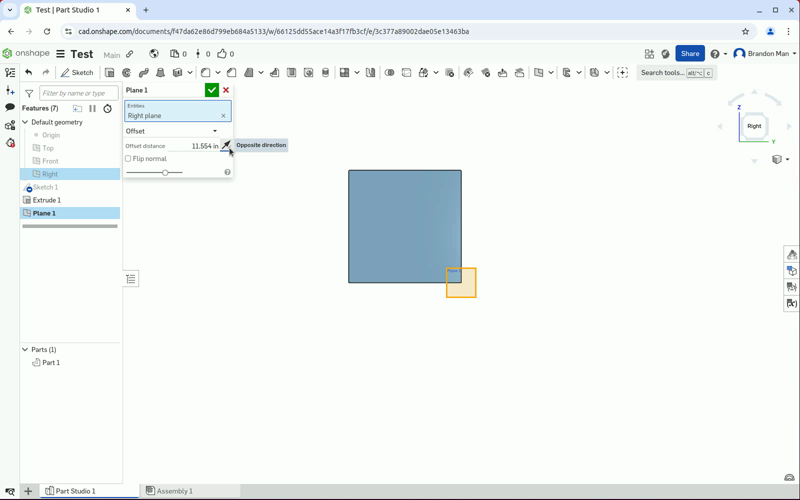
key(enter, 2)
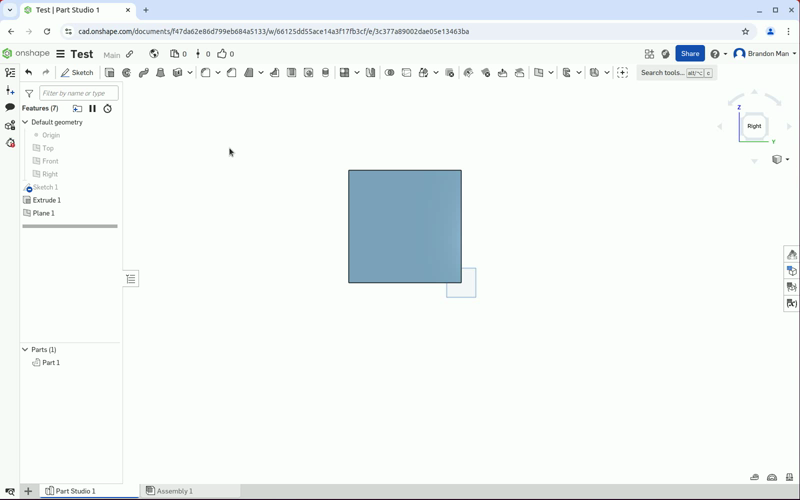
key(shift+s)
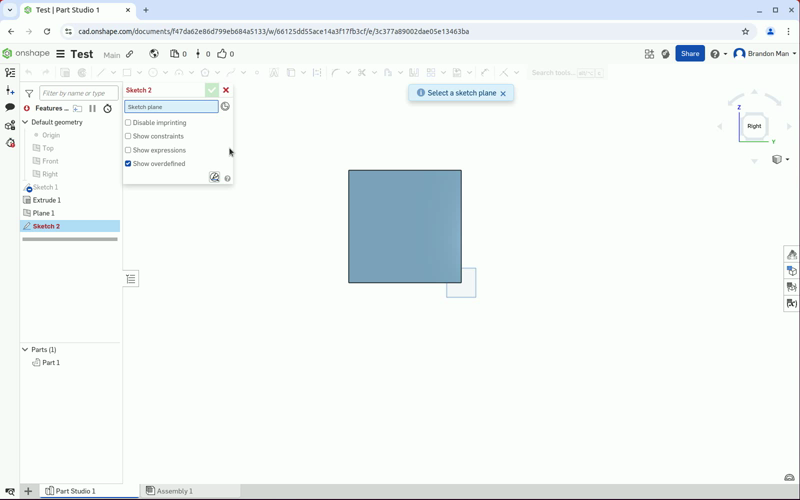
mouse_move(73, 215)
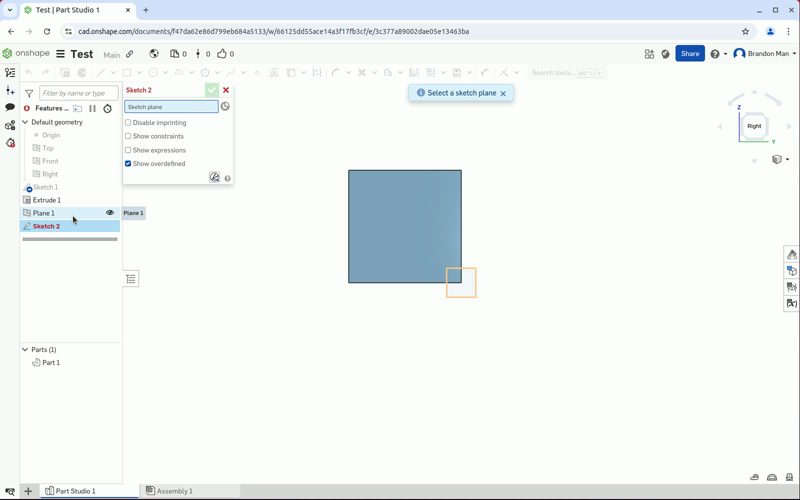
click(73, 215)
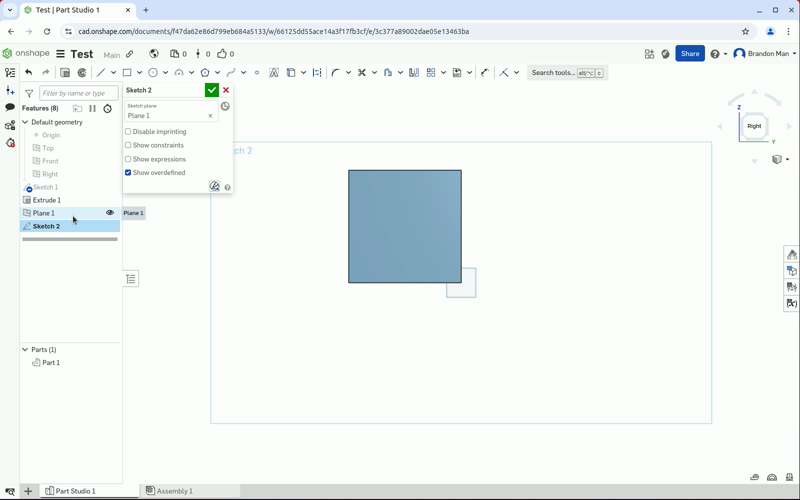
mouse_move(73, 352)
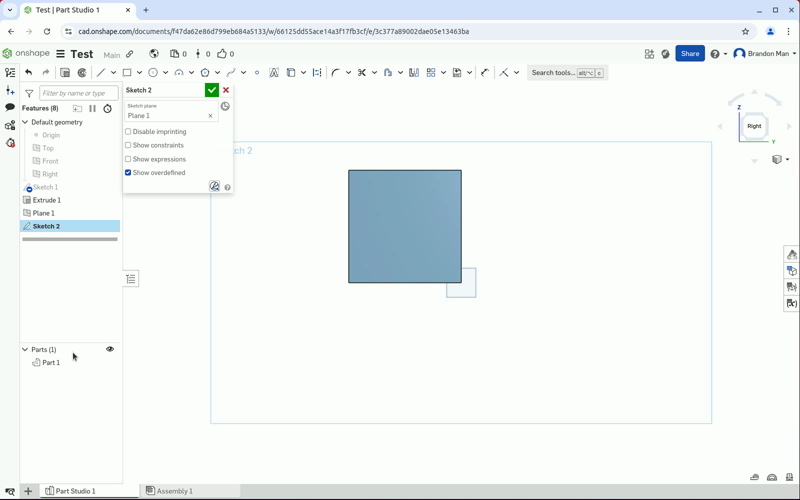
key(y)
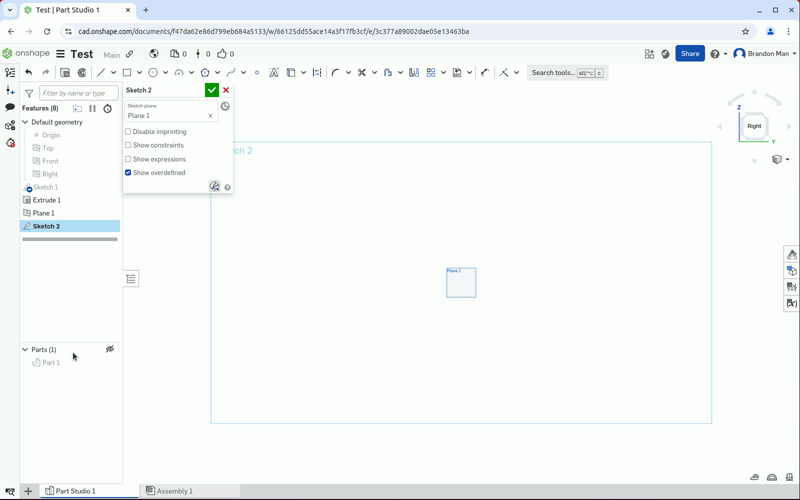
key(l)
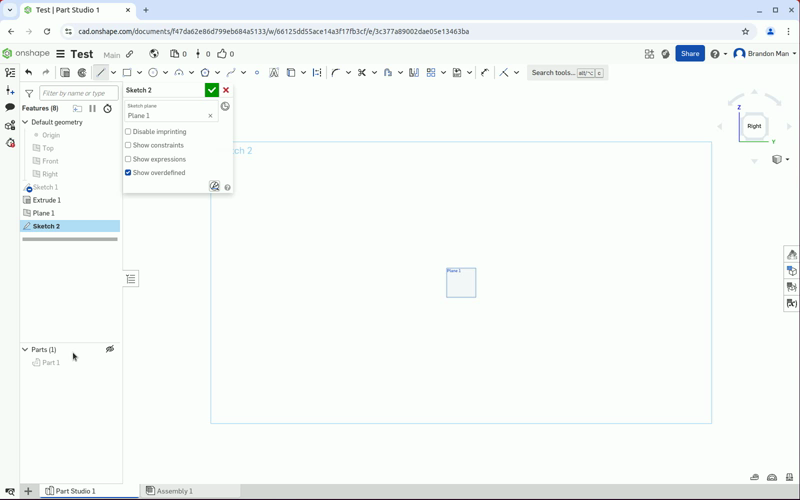
key_down(shift)
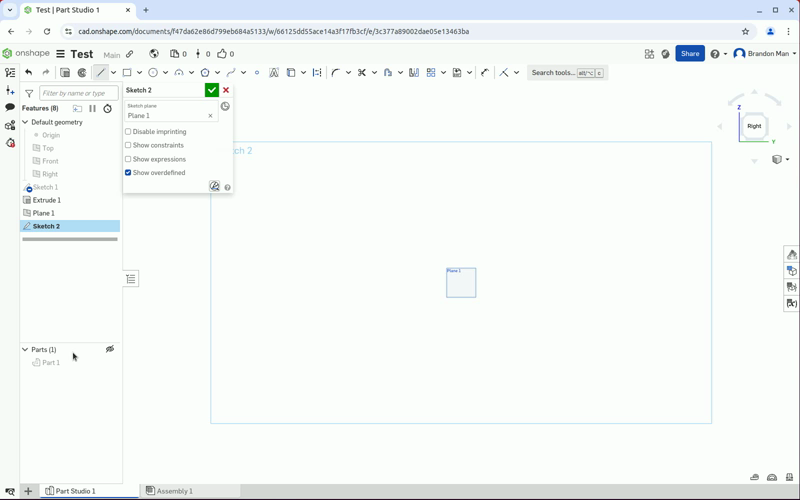
mouse_move(348, 226)
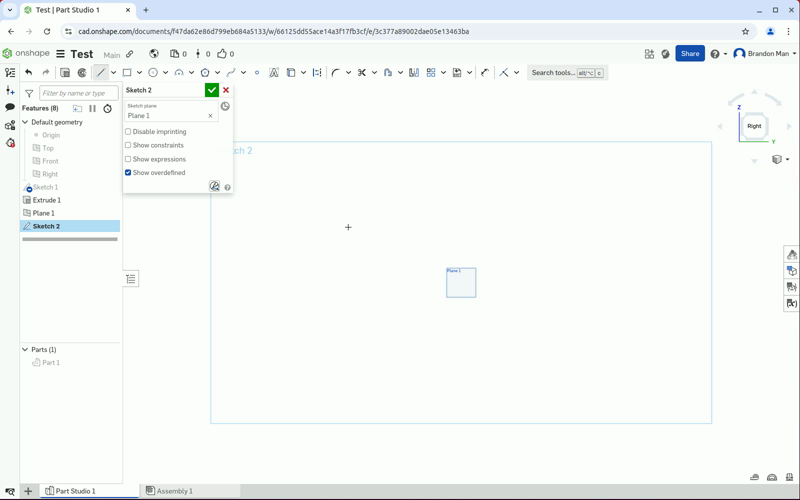
click(348, 226)
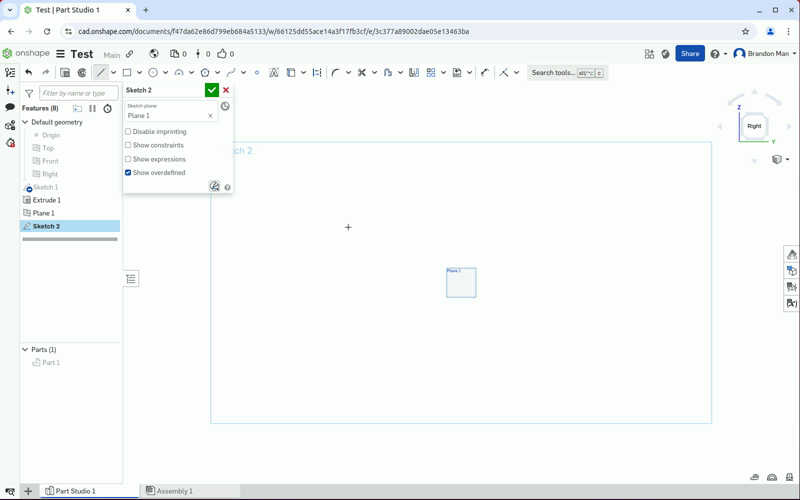
key_up(shift)
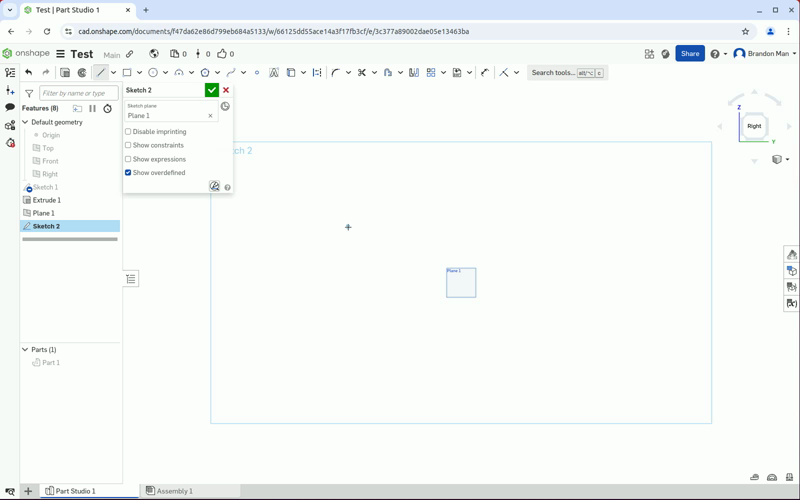
key_down(shift)
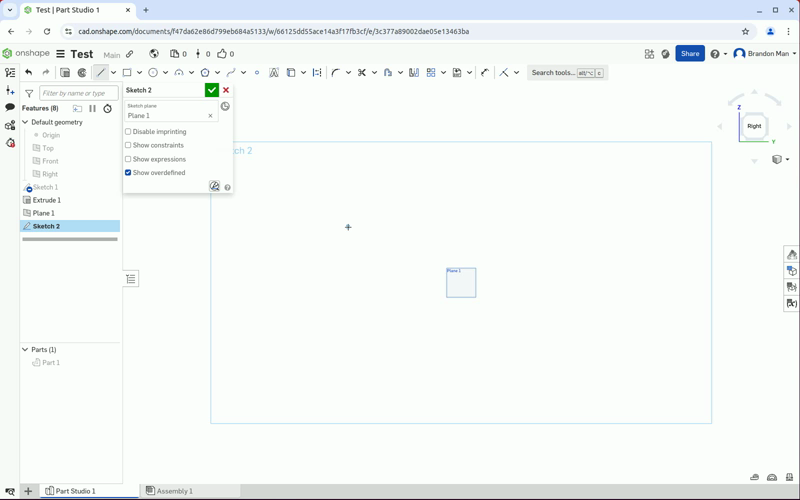
mouse_move(378, 226)
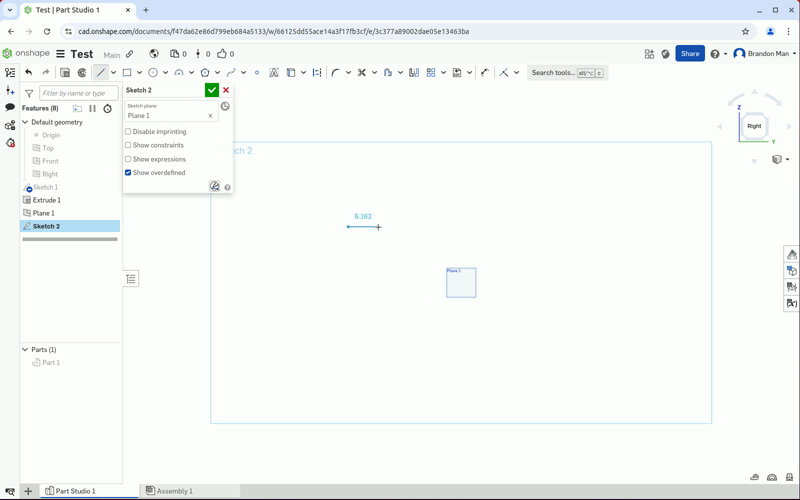
mouse_move(404, 226)
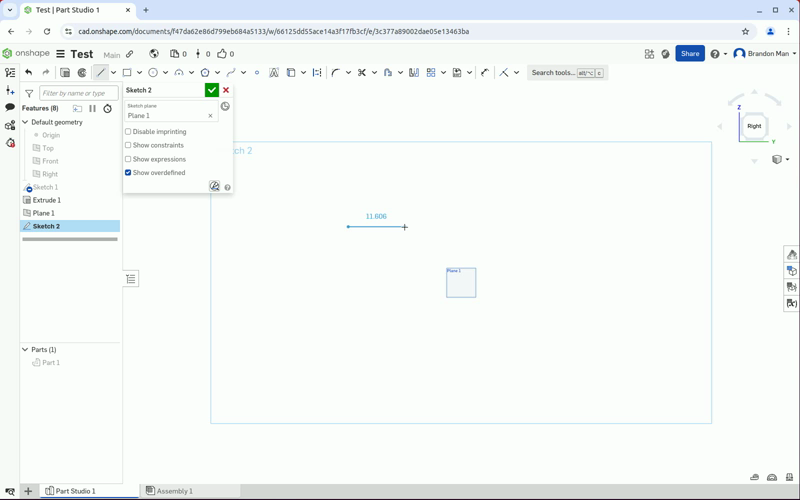
click(404, 226)
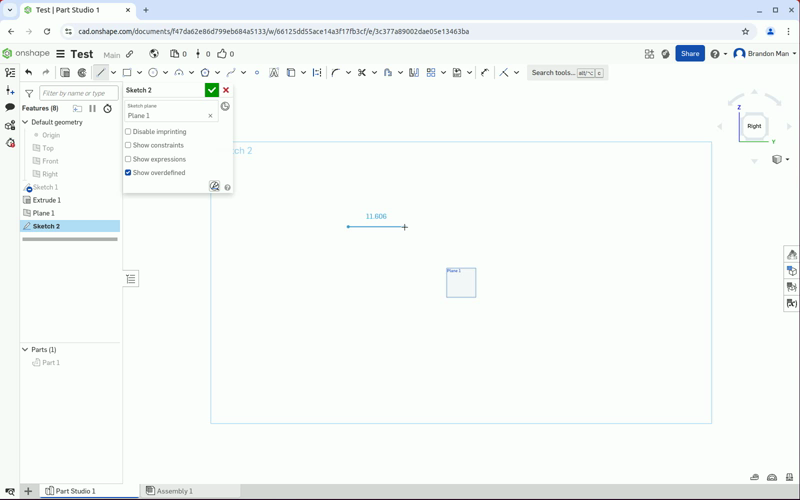
key_up(shift)
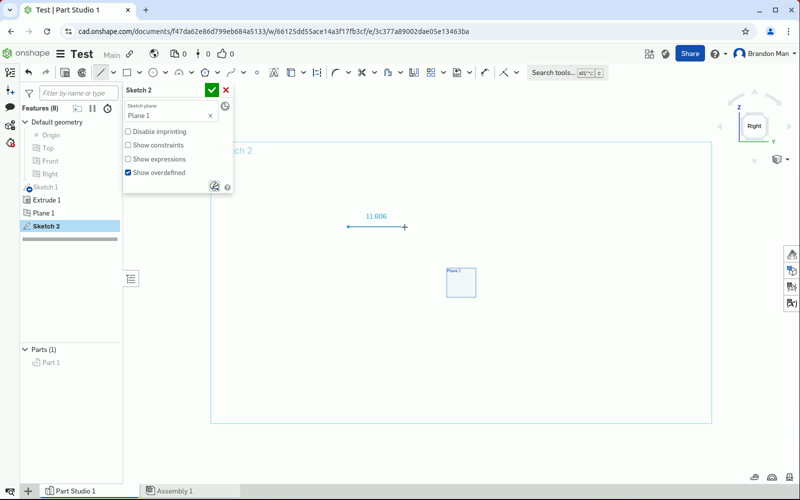
key_down(shift)
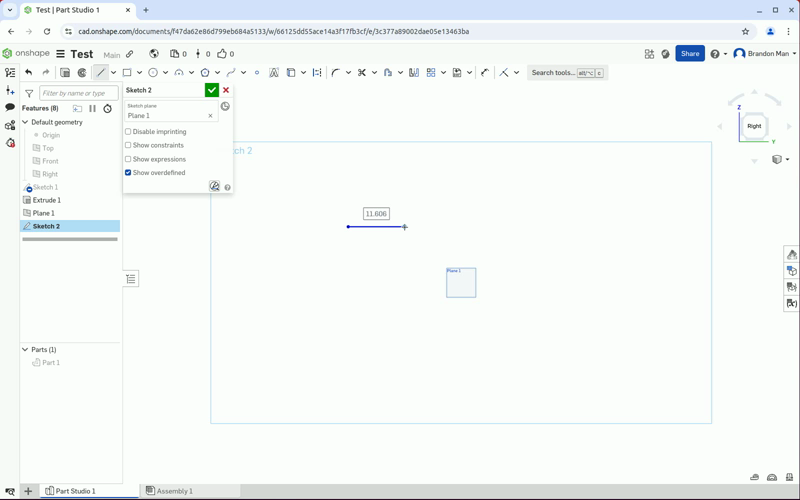
mouse_move(434, 226)
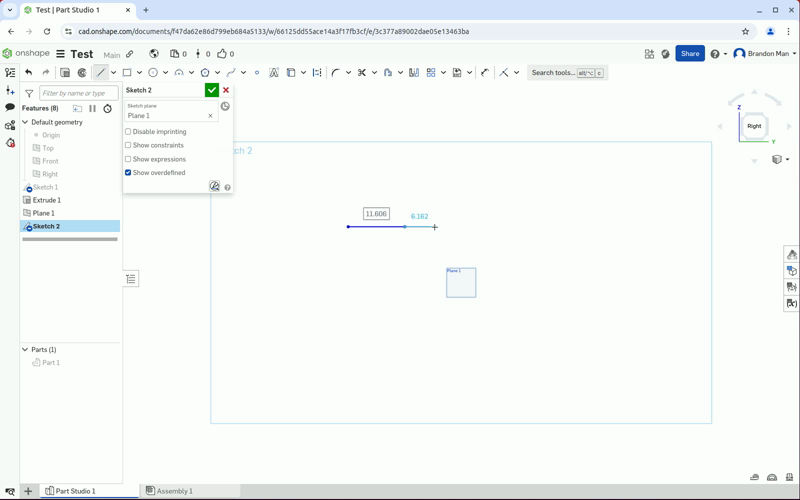
mouse_move(404, 169)
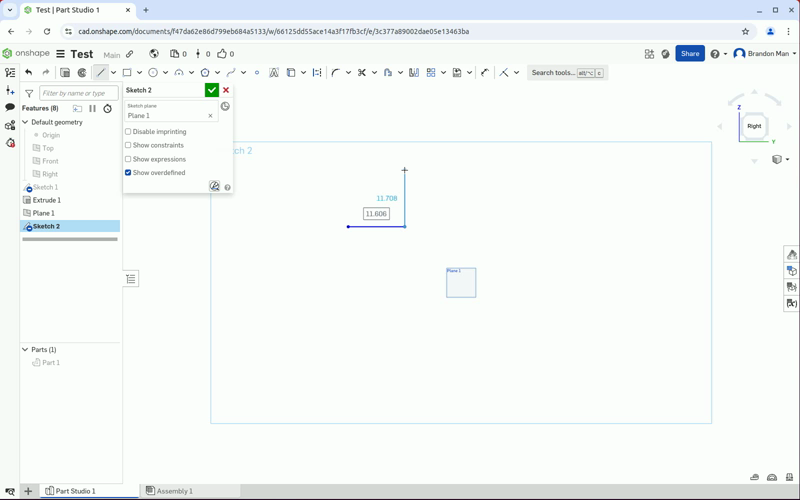
click(404, 169)
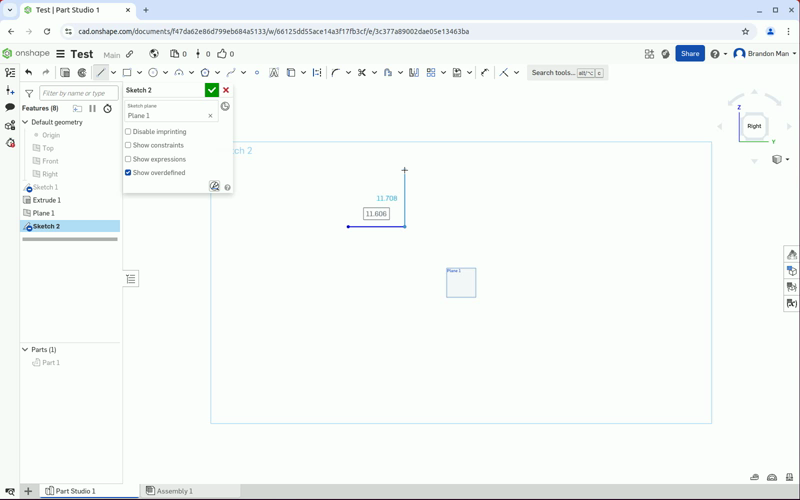
key_up(shift)
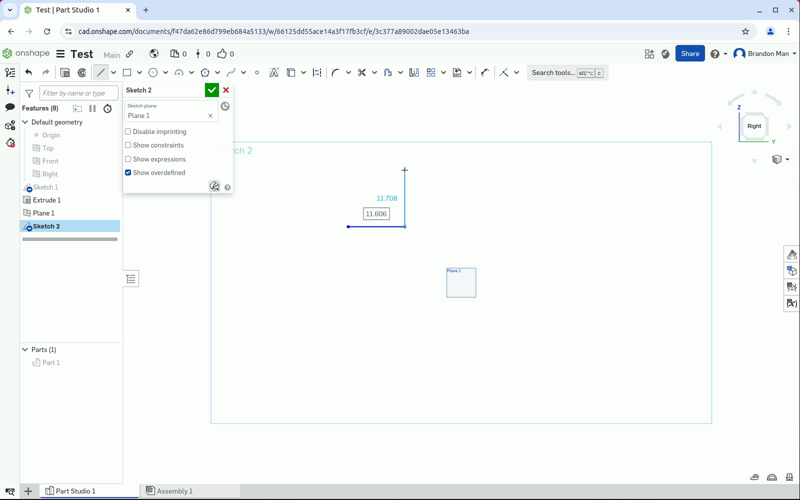
key_down(shift)
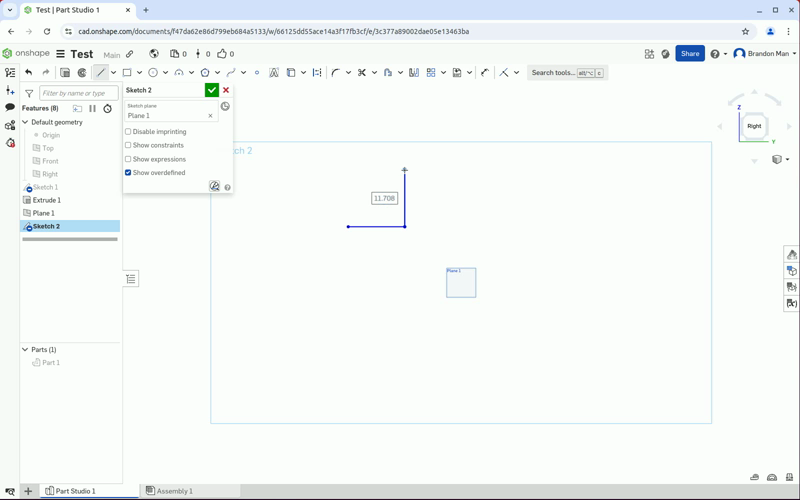
mouse_move(434, 169)
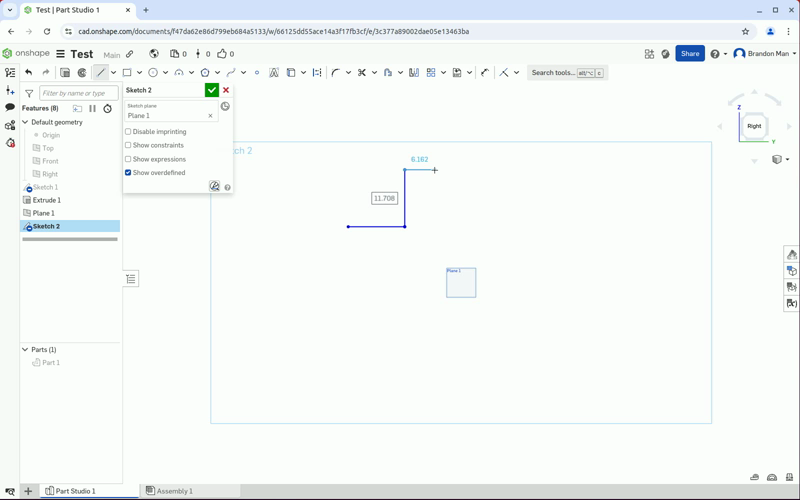
mouse_move(348, 169)
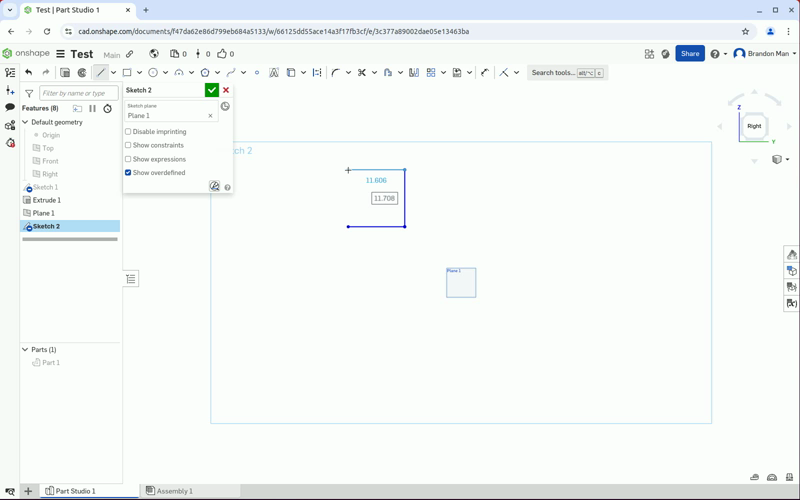
click(348, 169)
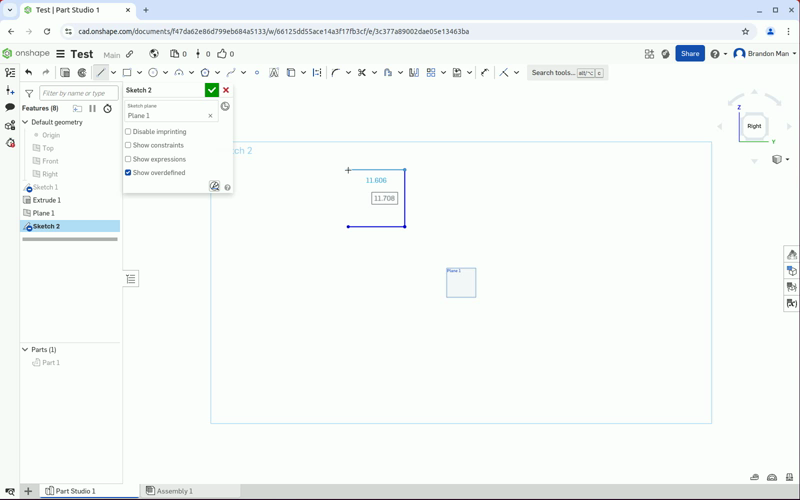
key_up(shift)
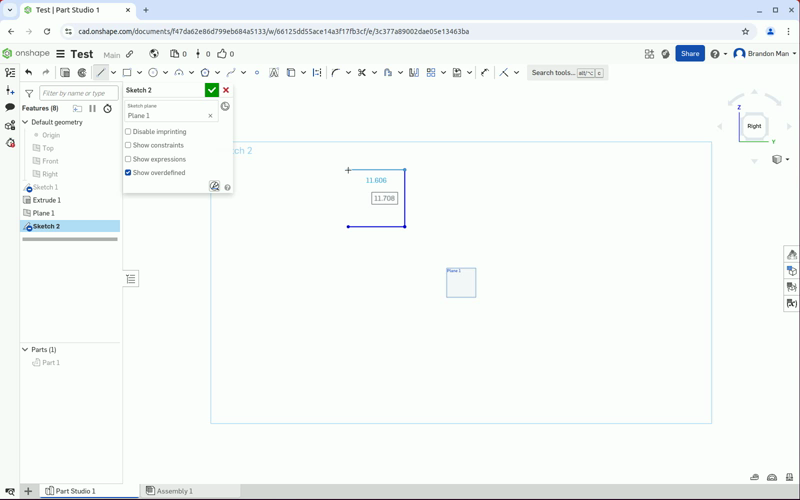
mouse_move(378, 169)
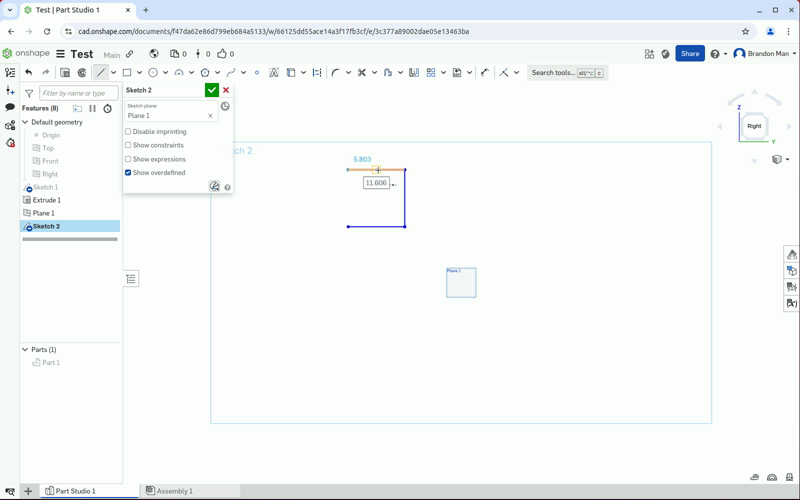
key_down(shift)
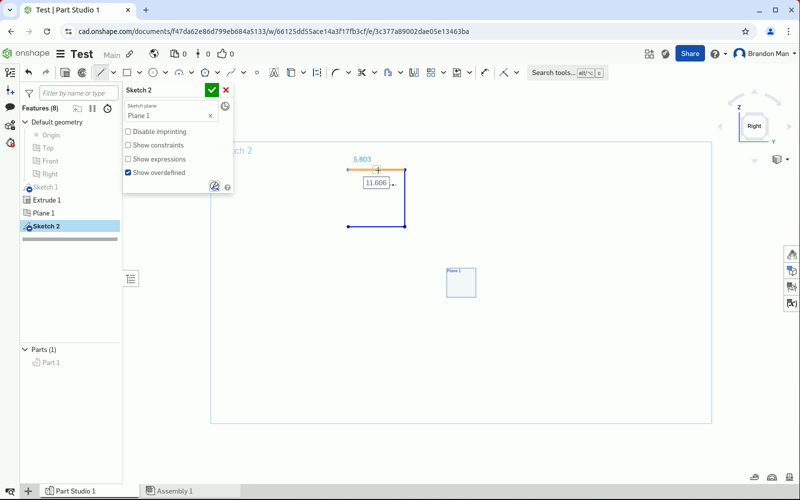
mouse_move(348, 226)
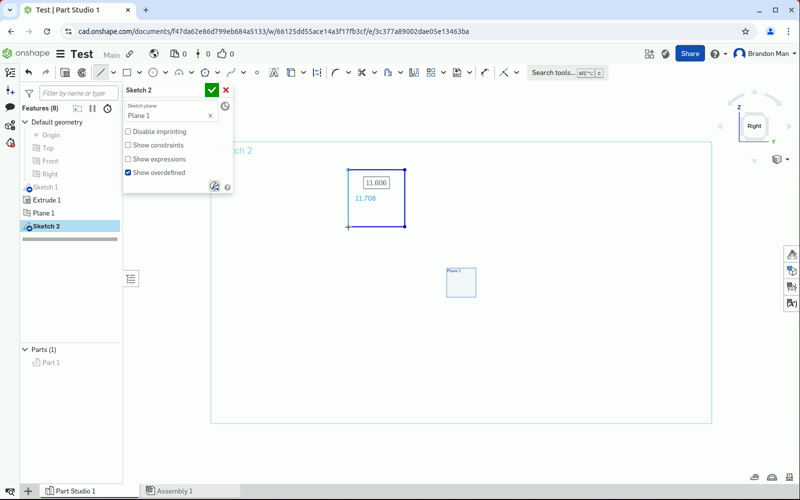
key_up(shift)
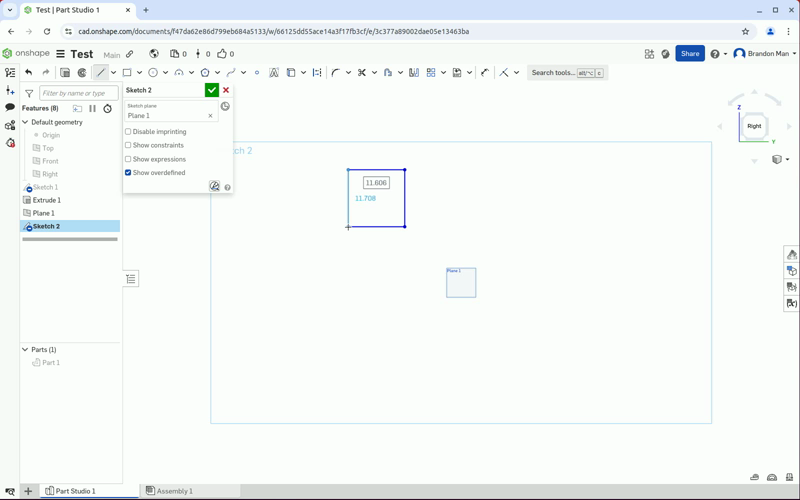
click(348, 226)
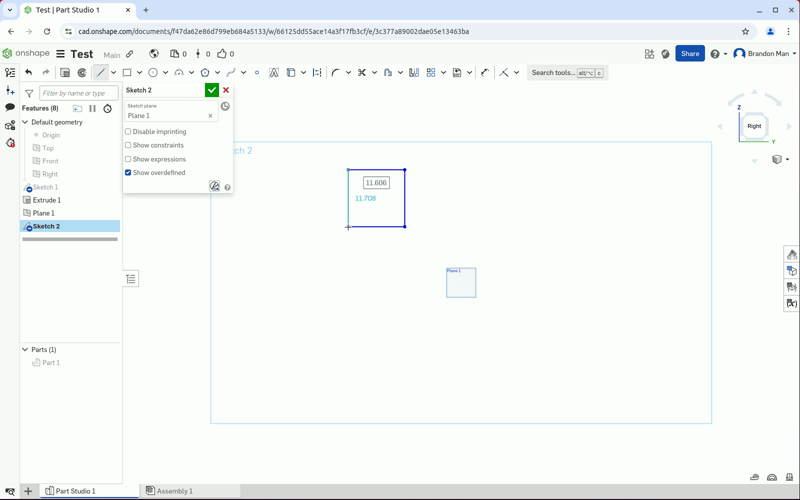
key(esc)
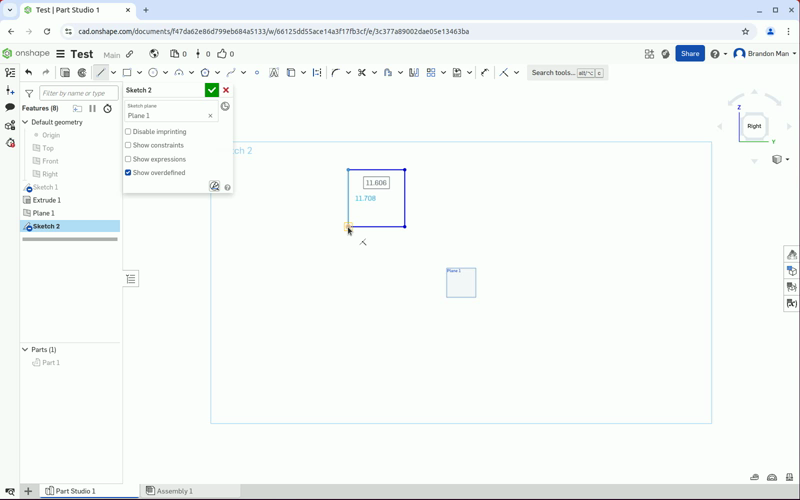
mouse_move(362, 218)
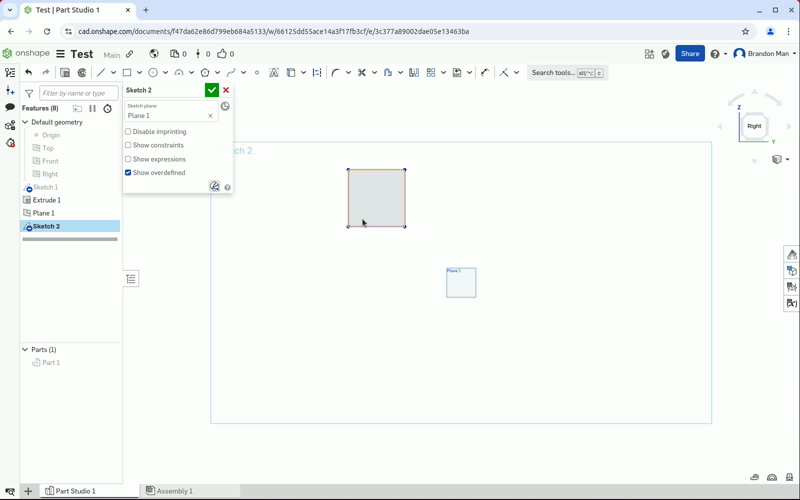
click(362, 218)
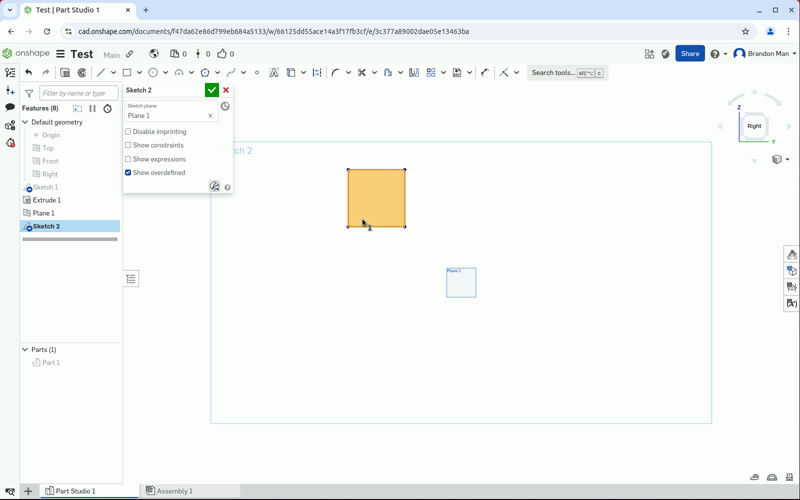
mouse_move(73, 352)
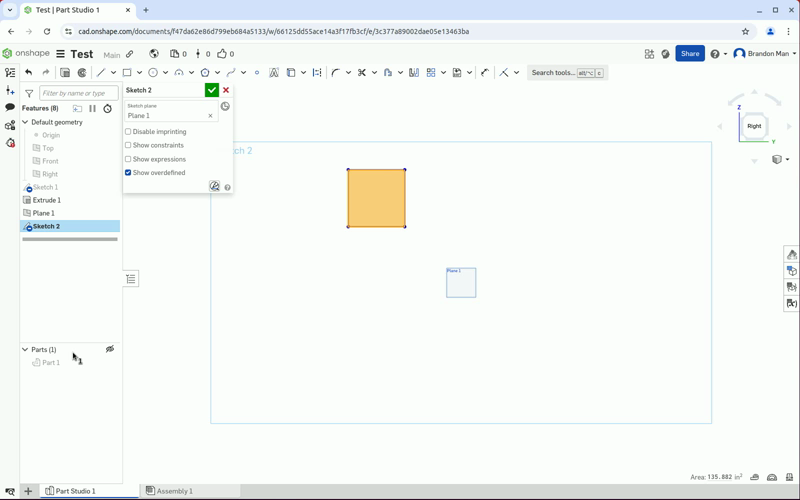
key(shift+y)
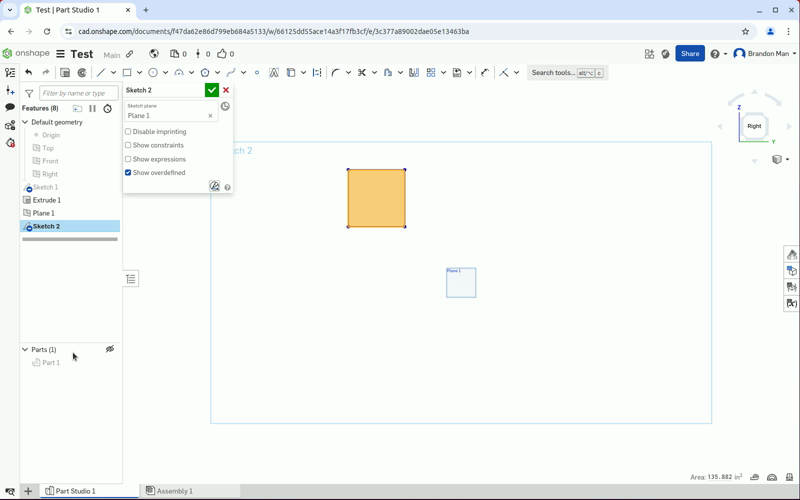
key(shift+e)
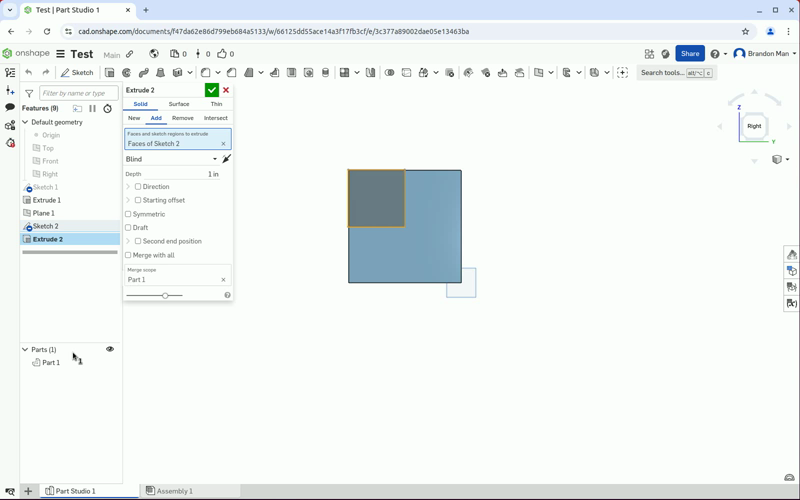
mouse_move(143, 106)
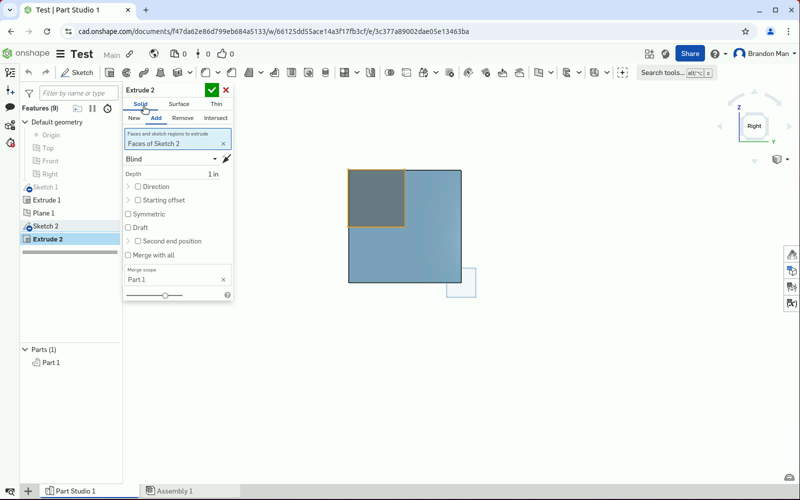
click(143, 106)
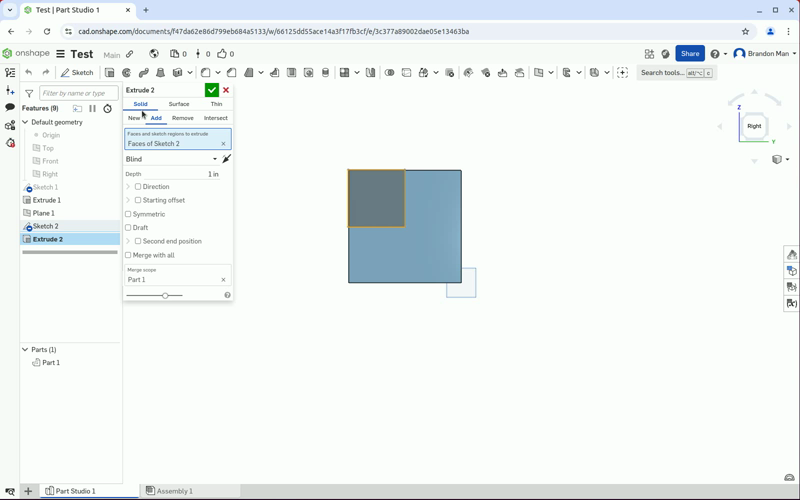
mouse_move(137, 120)
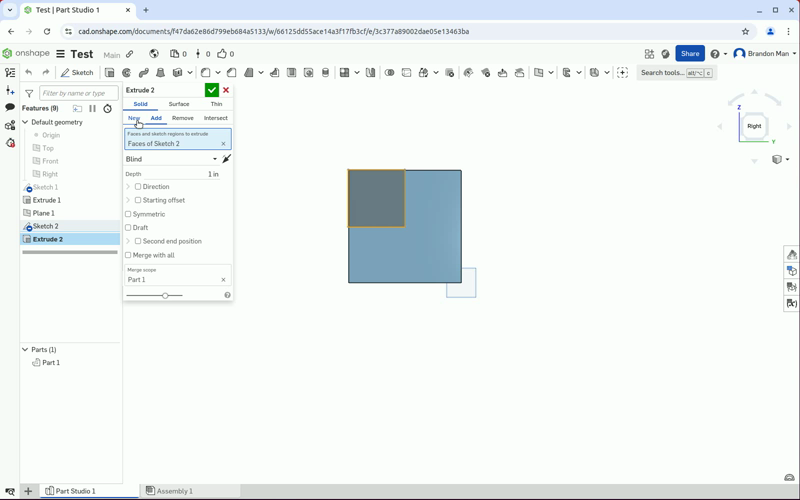
click(137, 120)
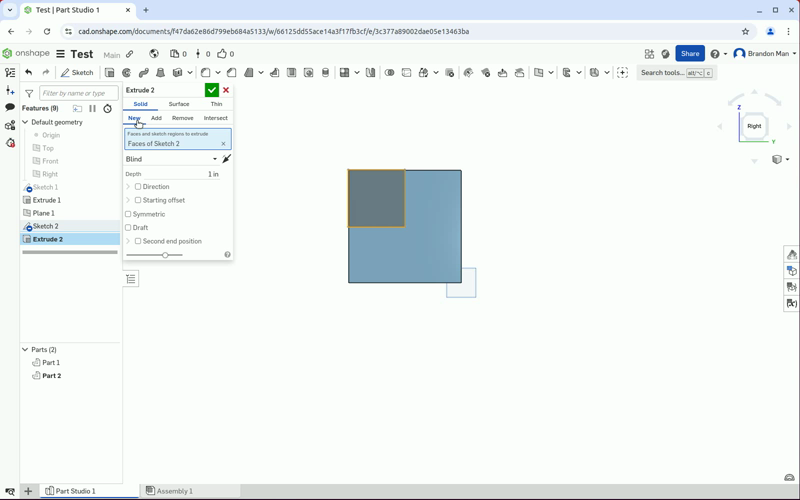
key(tab, 4)
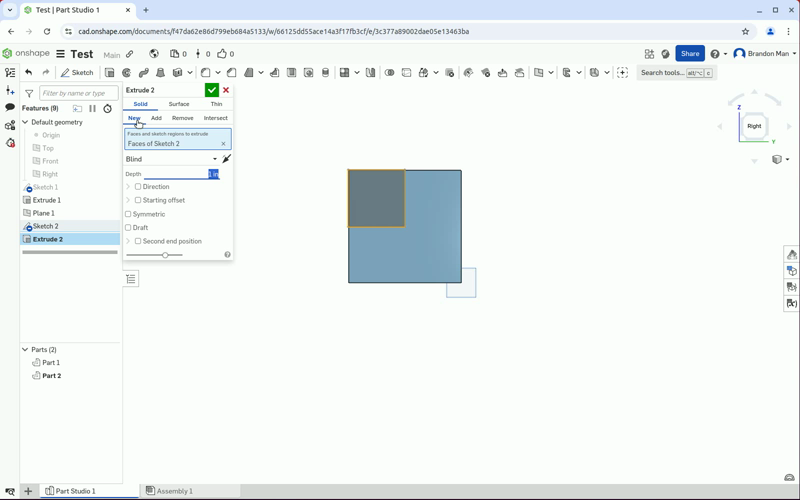
text(11.554)
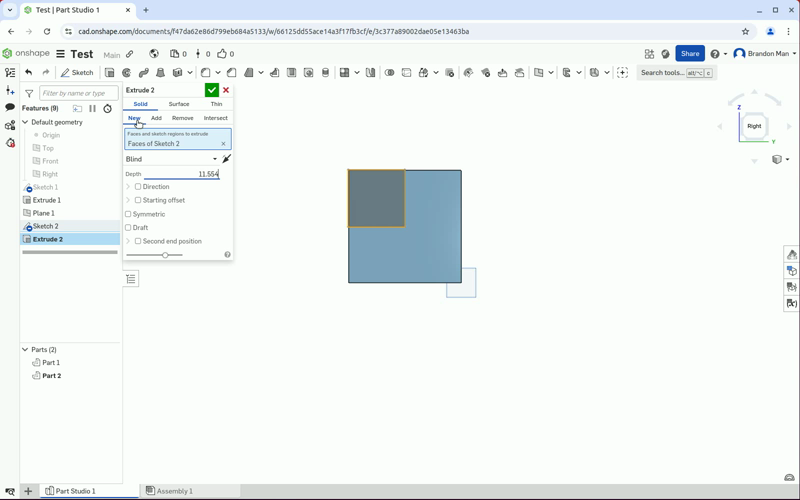
key(enter)
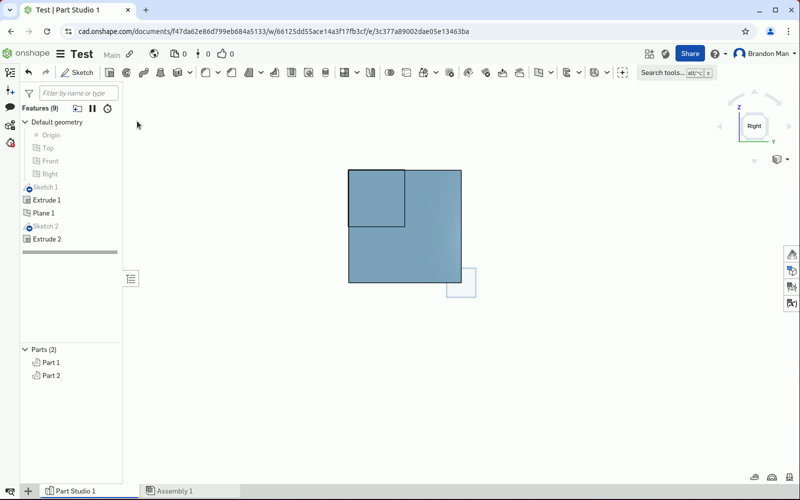
key(shift+h)
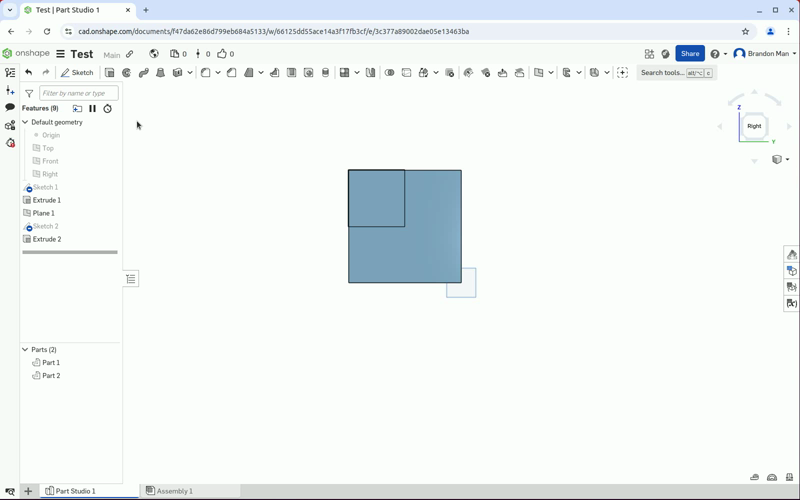
key(shift+h)
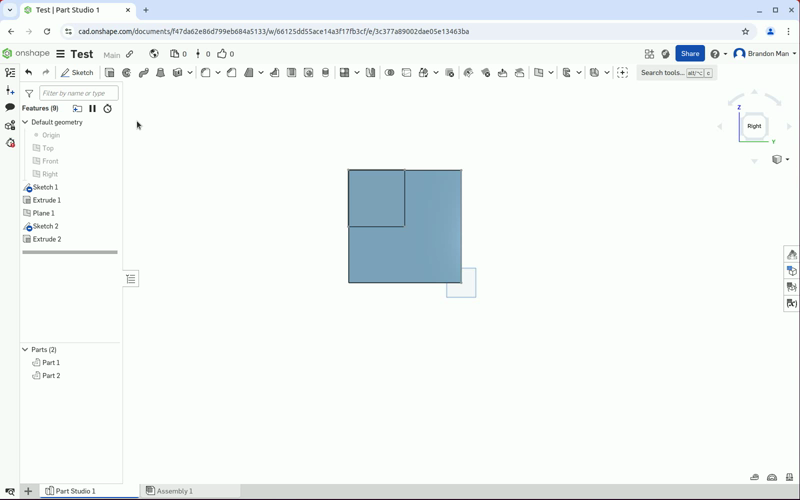
key(shift+7)
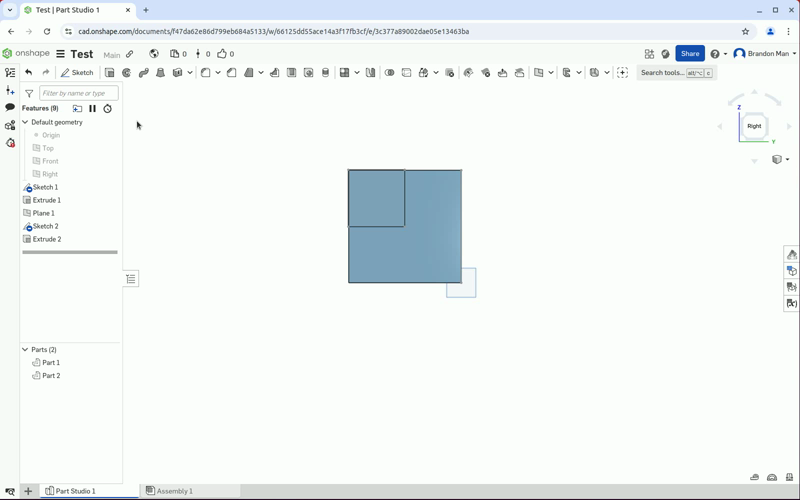
key(right, 2)
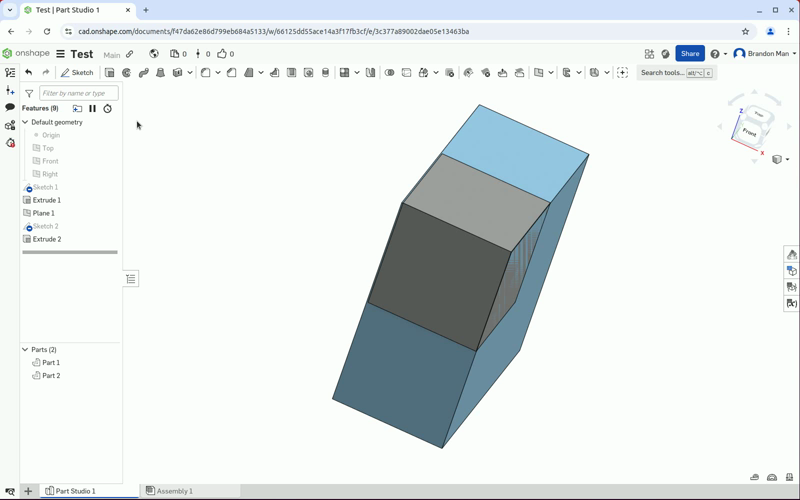
key(down, 2)
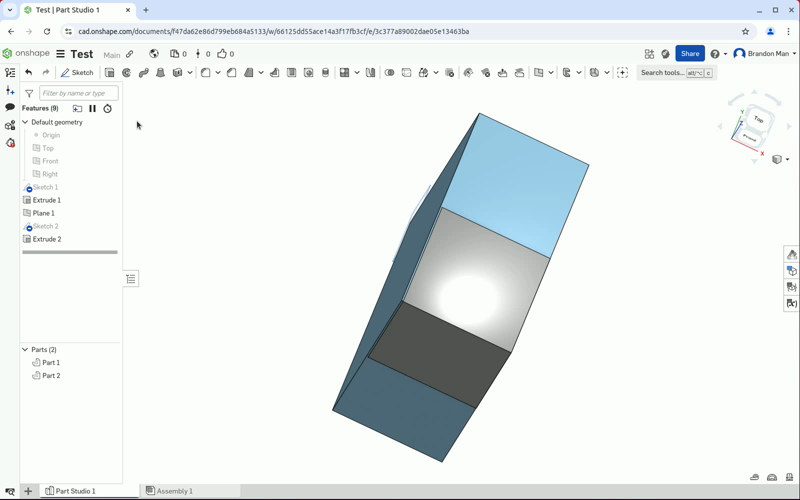
key(up, 2)
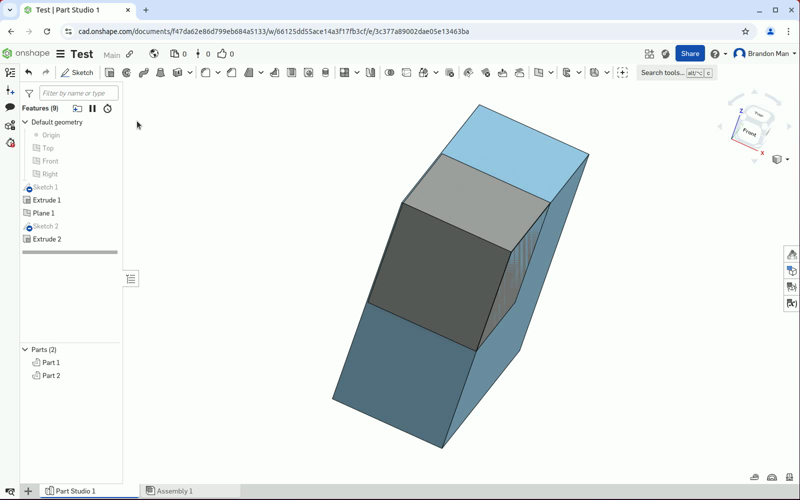
key(left, 2)
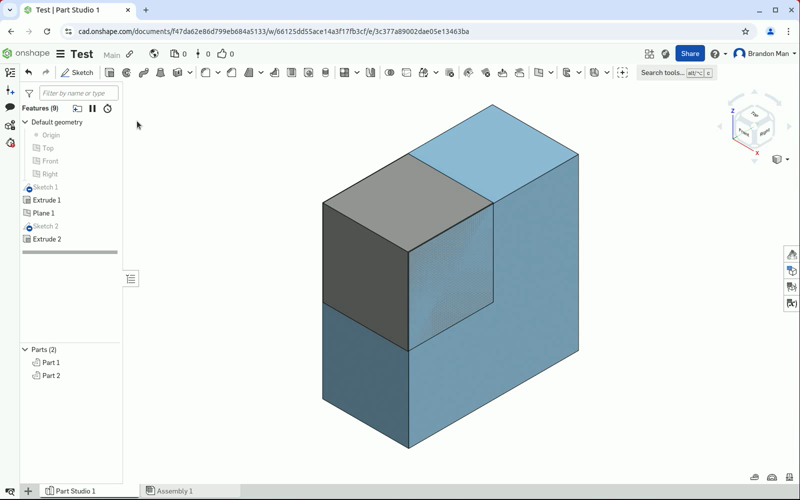
mouse_move(73, 189)
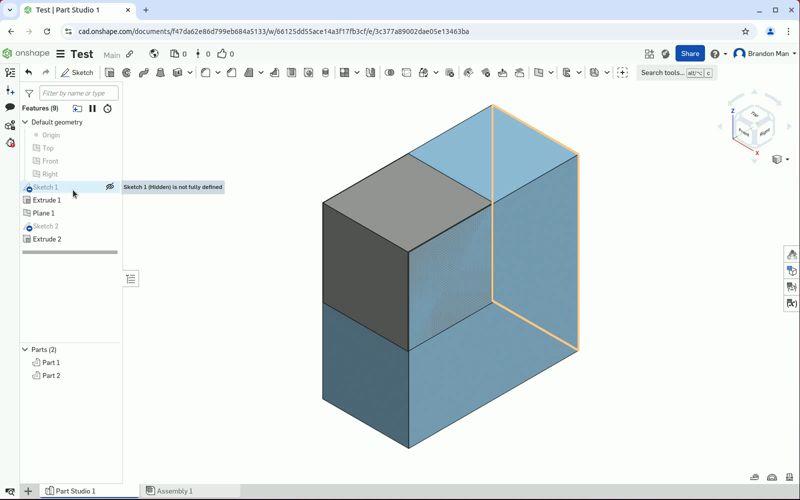
click(73, 189)